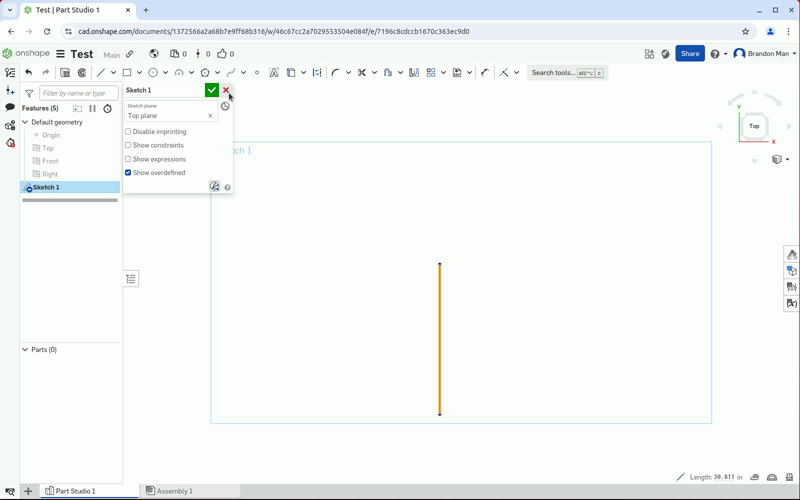
key(shift+h)
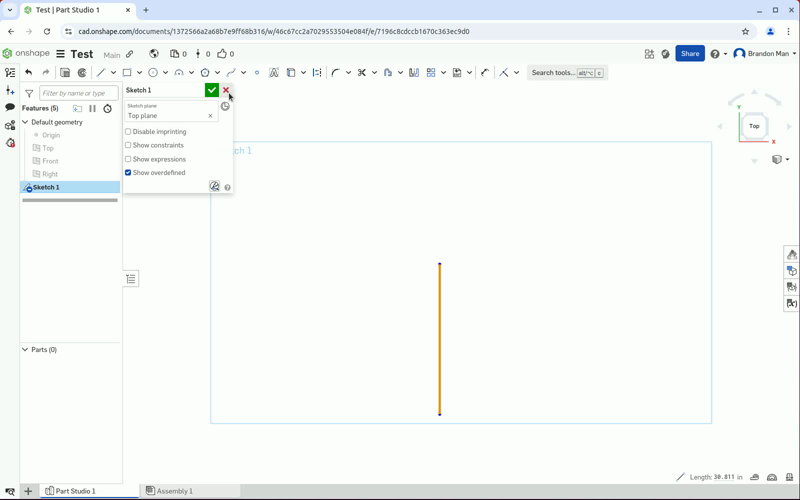
key(shift+s)
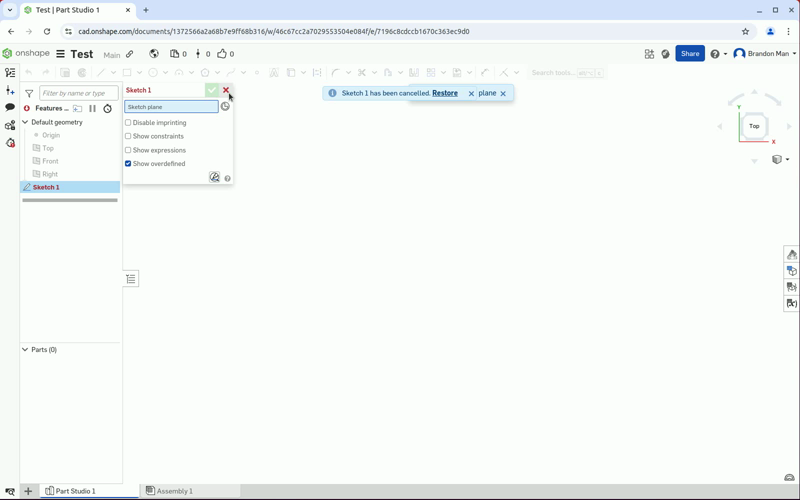
mouse_move(73, 150)
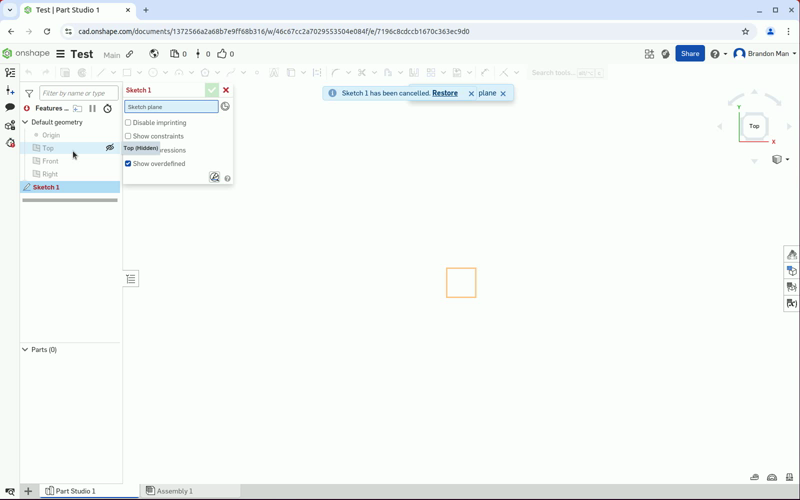
click(73, 150)
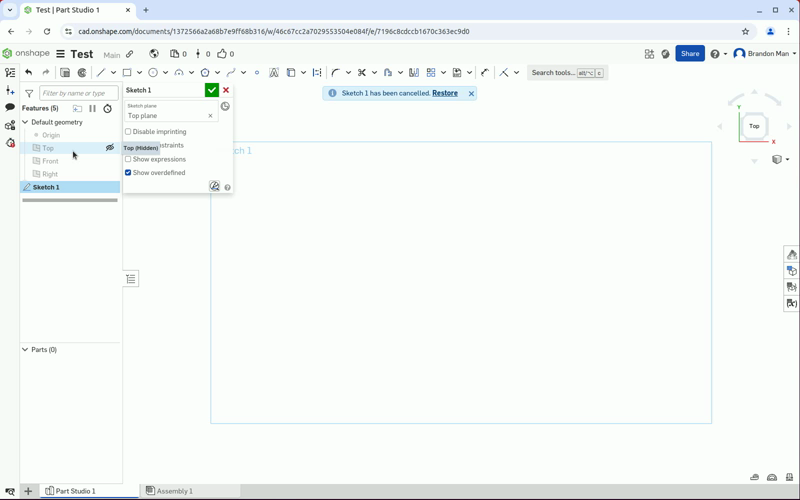
mouse_move(73, 352)
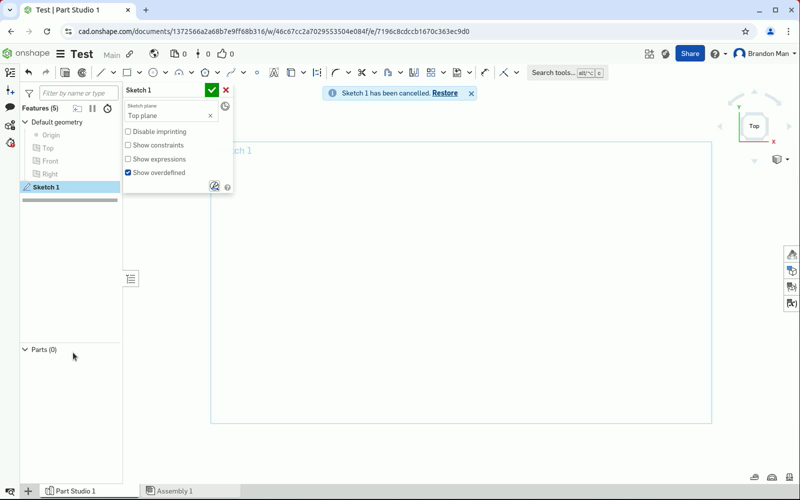
key(y)
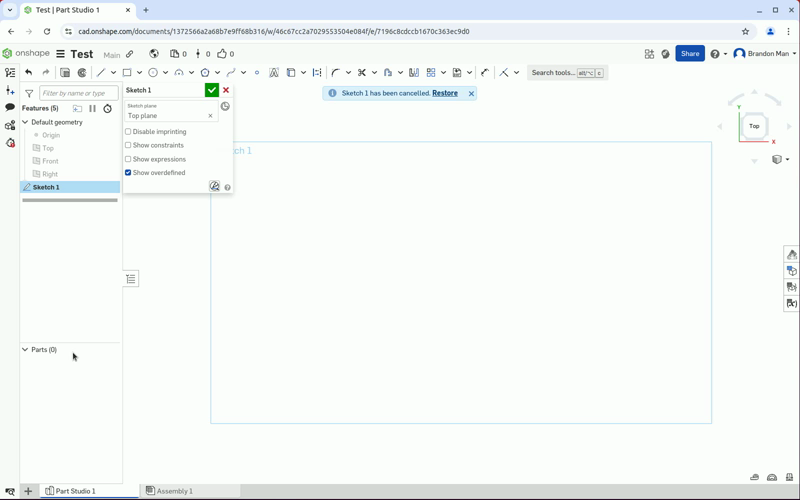
key(c)
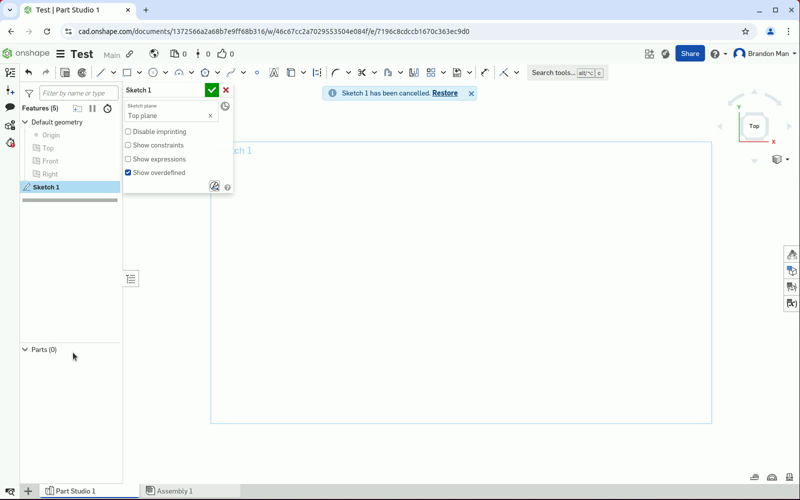
key_down(shift)
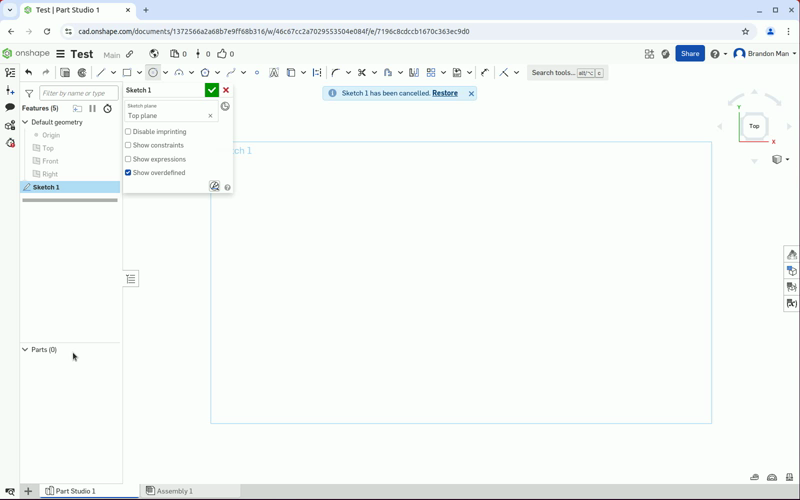
mouse_move(461, 282)
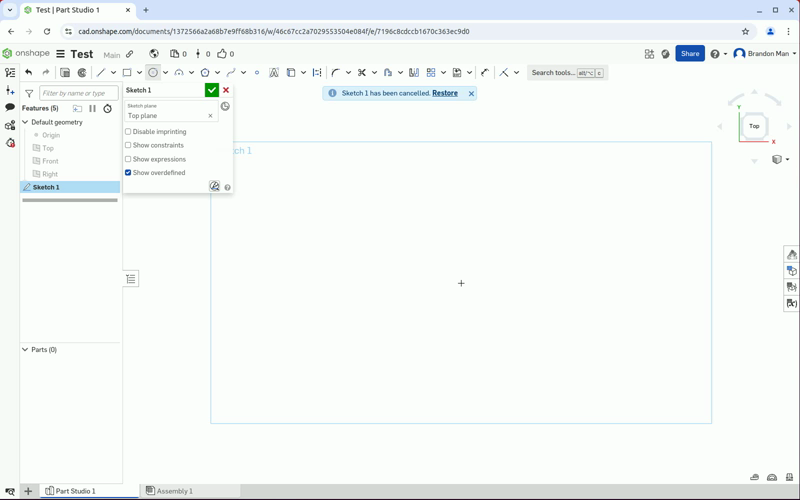
click(461, 282)
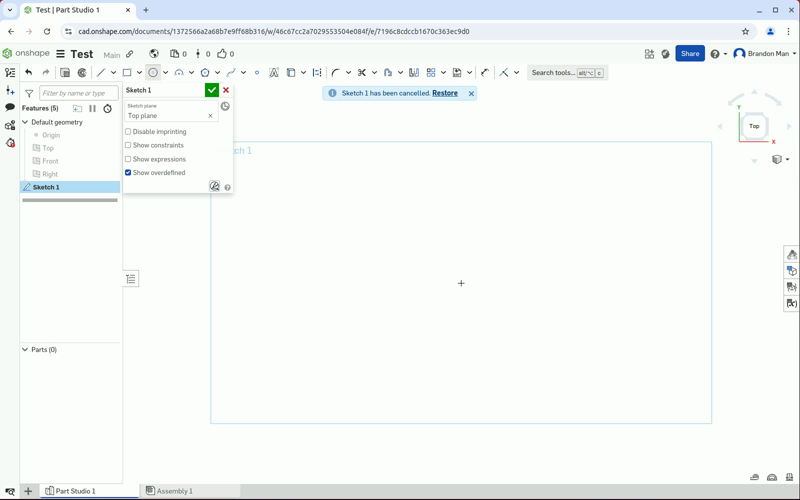
key_up(shift)
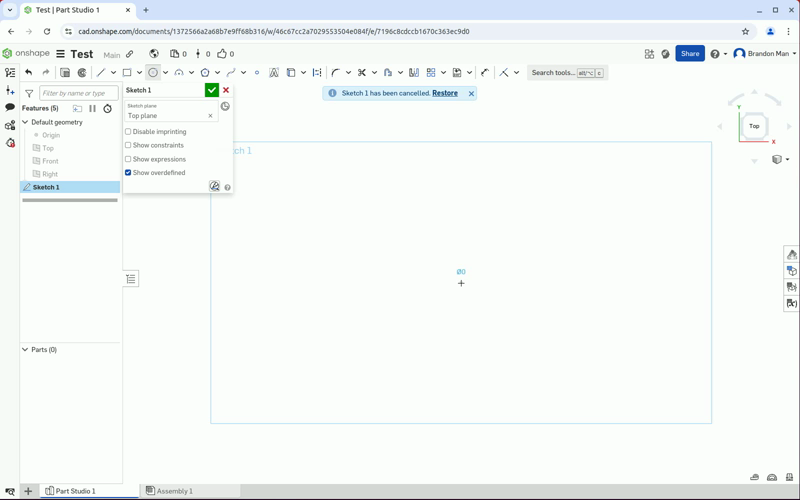
mouse_move(519, 282)
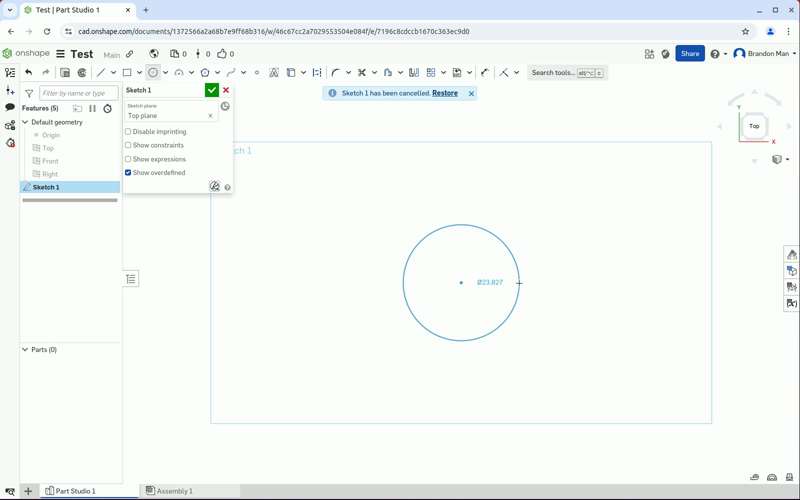
click(519, 282)
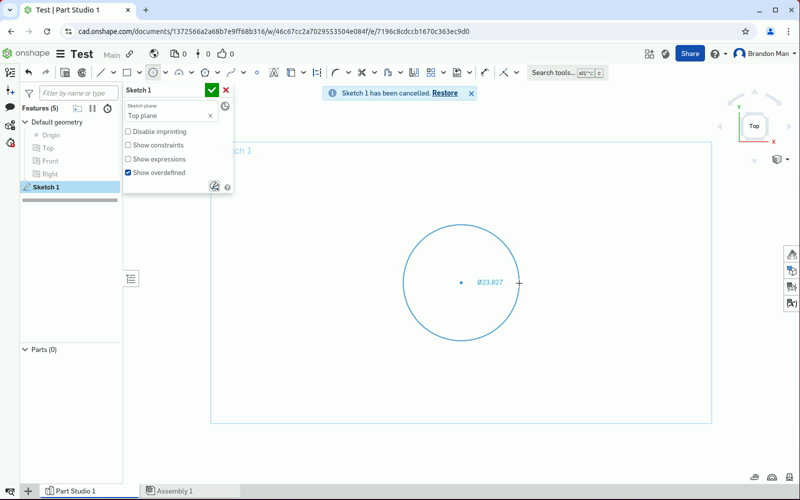
key(esc)
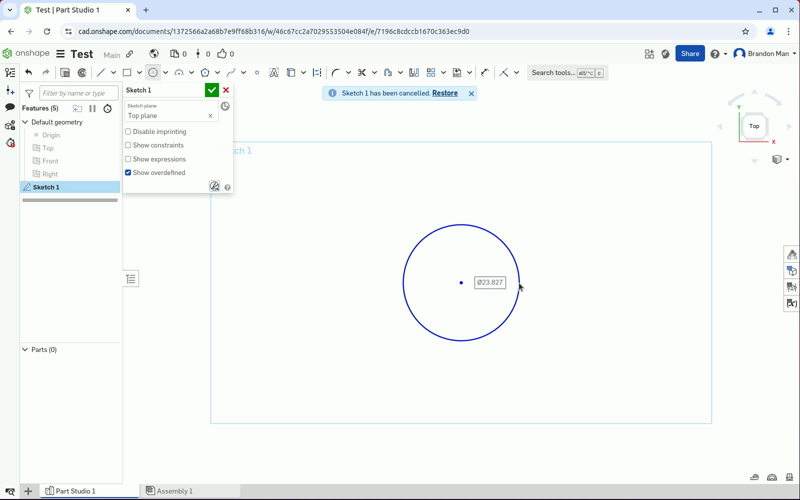
mouse_move(484, 301)
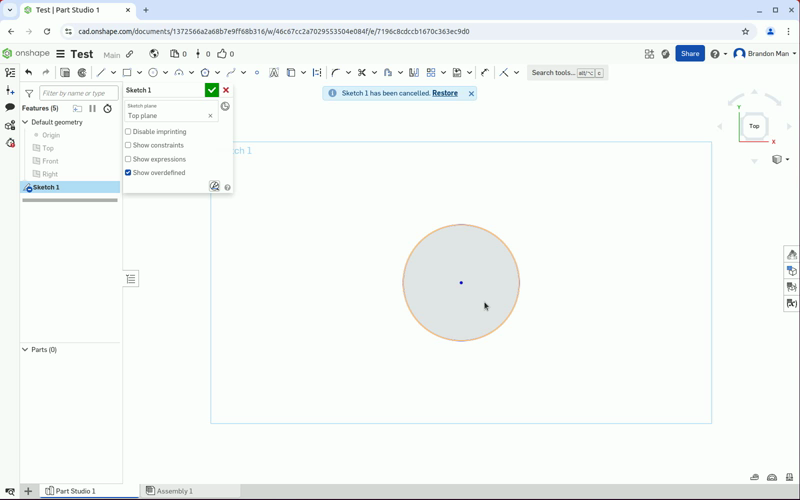
click(484, 301)
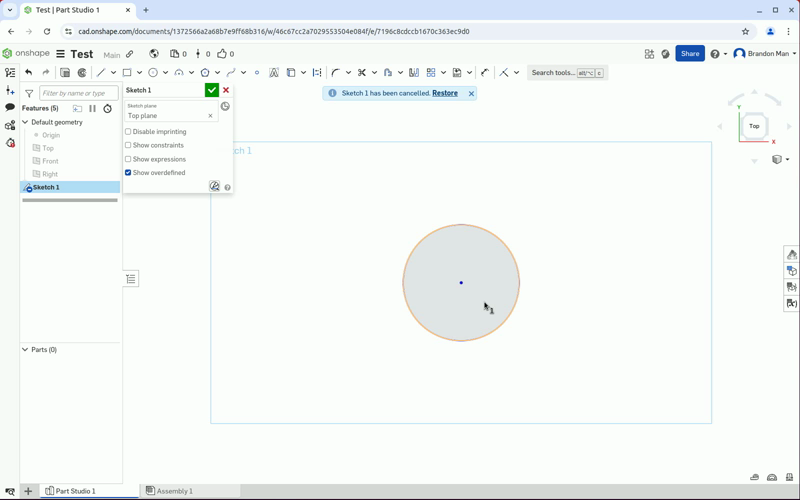
mouse_move(73, 352)
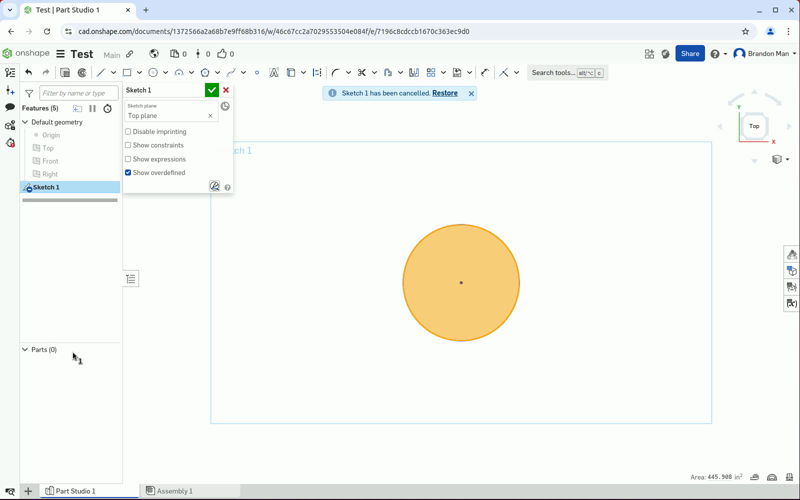
key(shift+y)
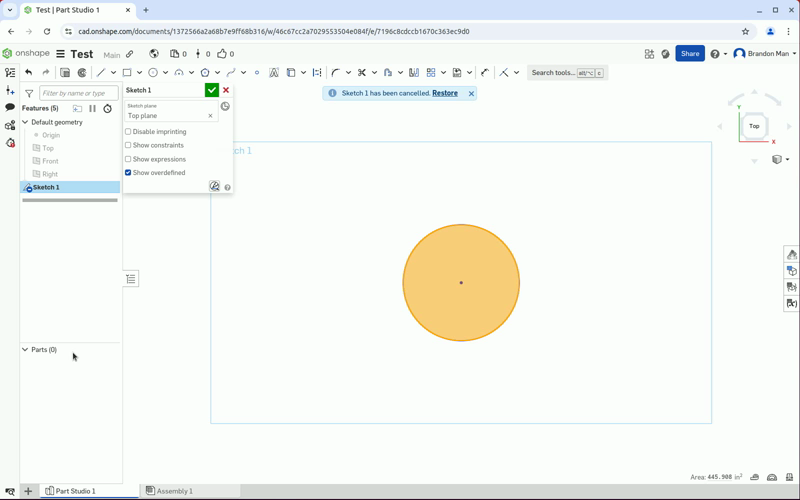
key(shift+e)
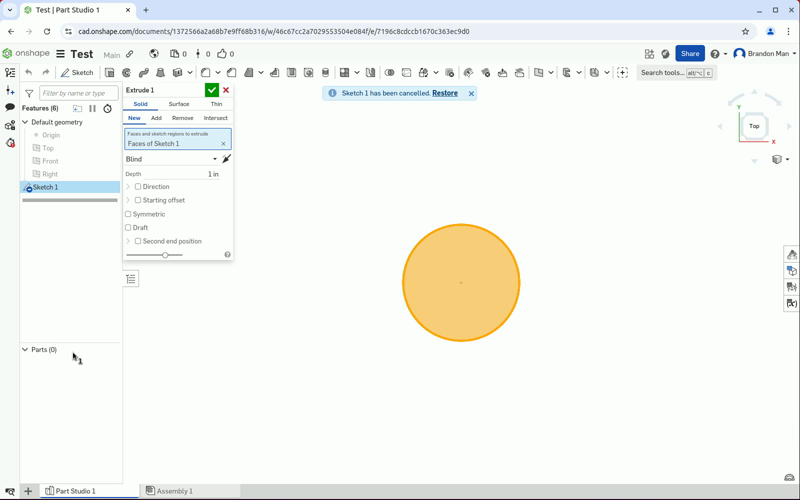
mouse_move(143, 106)
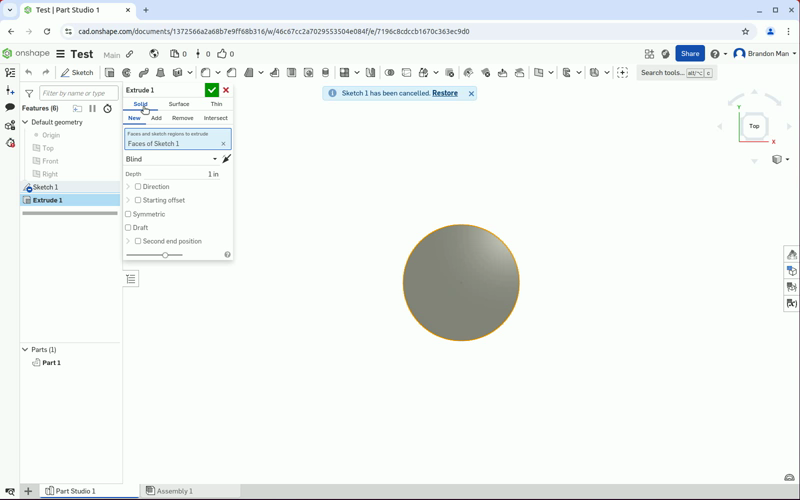
click(143, 106)
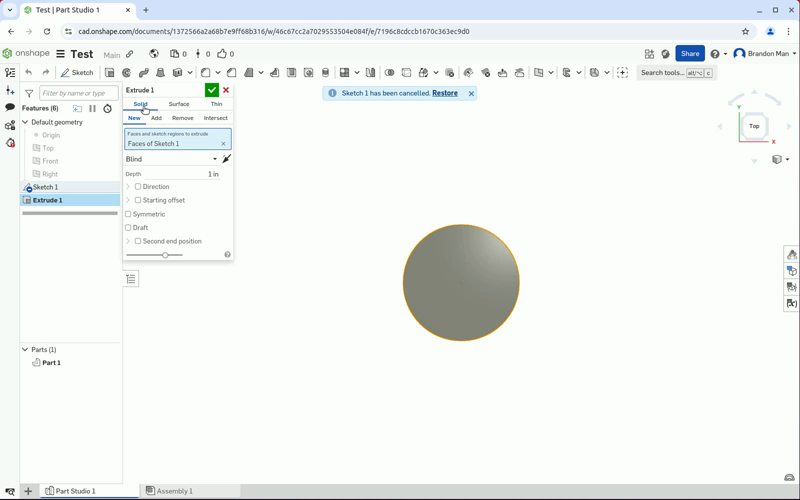
mouse_move(137, 120)
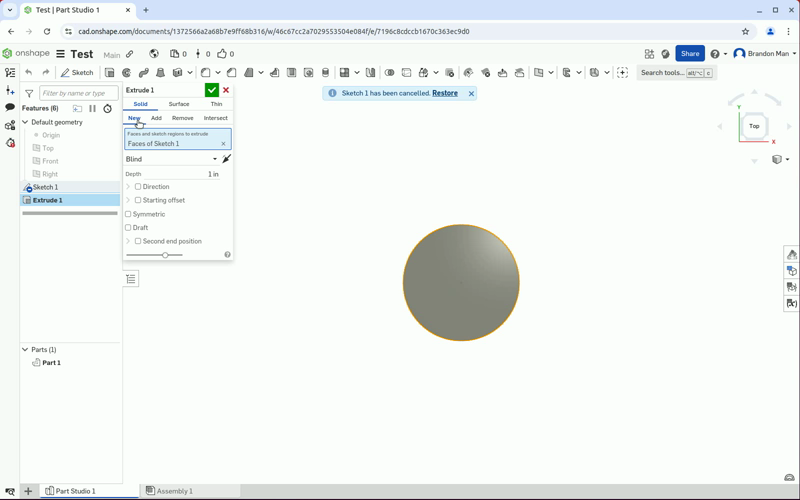
click(137, 120)
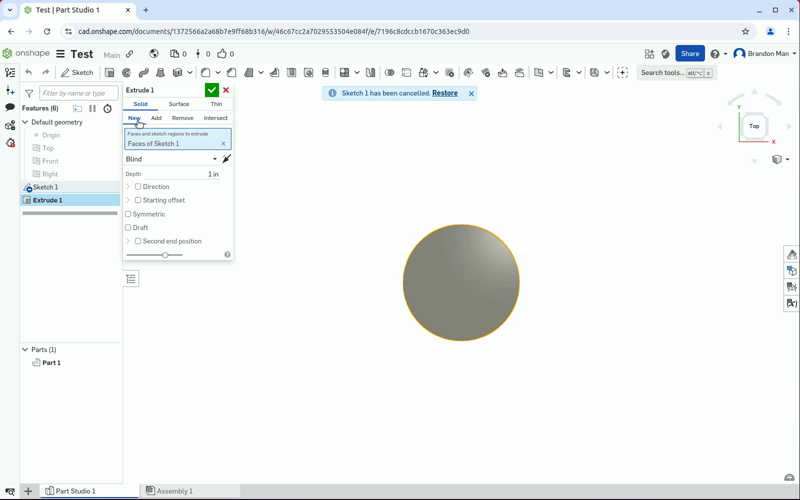
key(tab, 4)
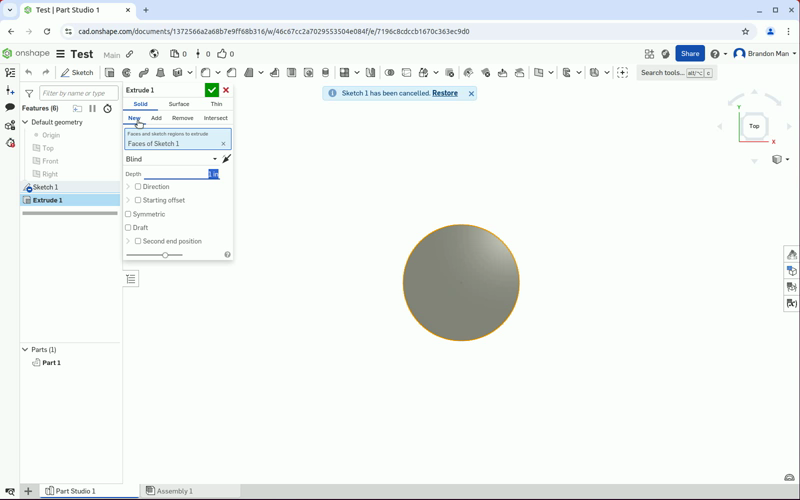
text(11.073)
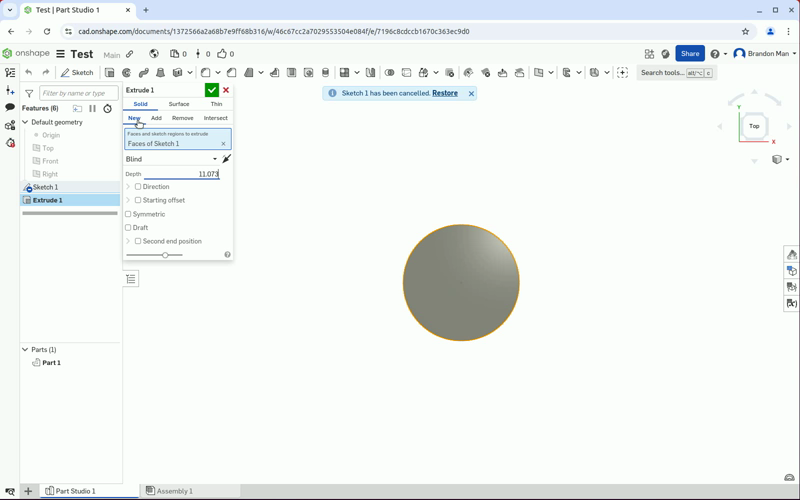
key(enter)
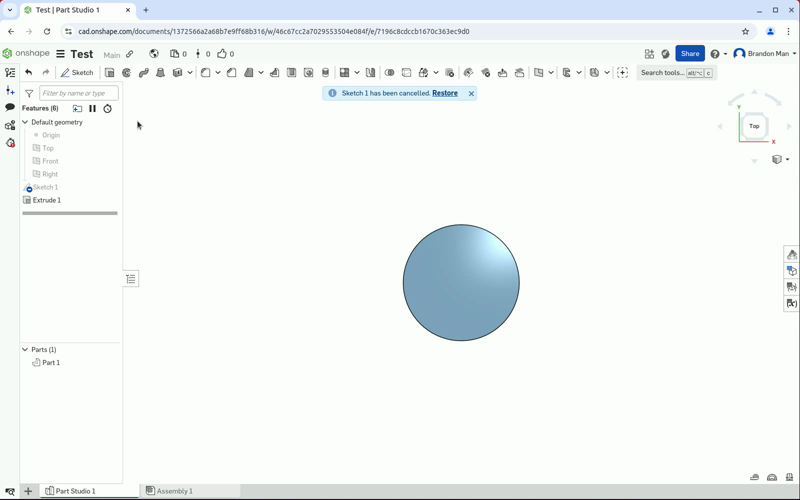
key(shift+h)
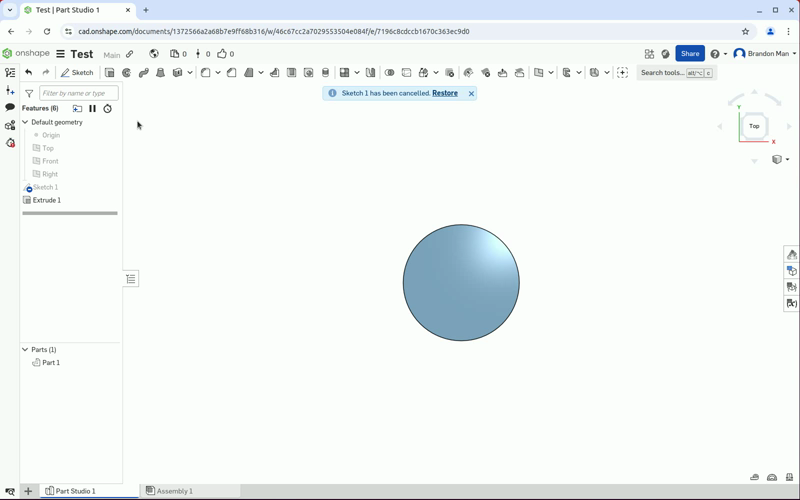
key(shift+h)
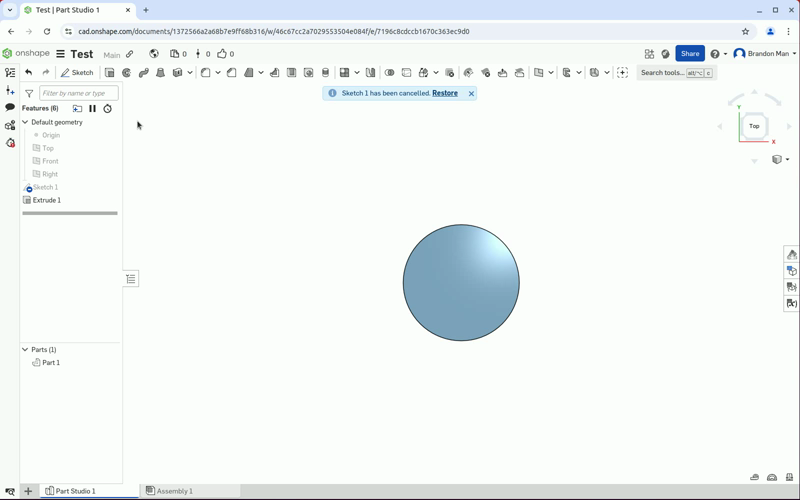
mouse_move(73, 189)
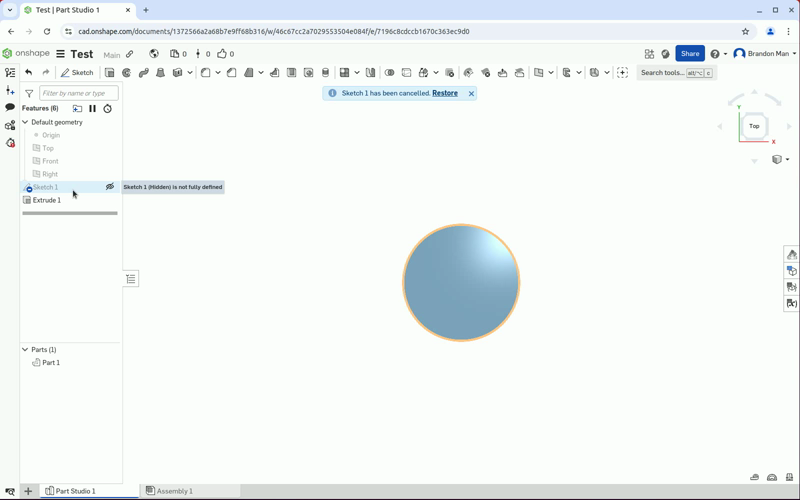
click(73, 189)
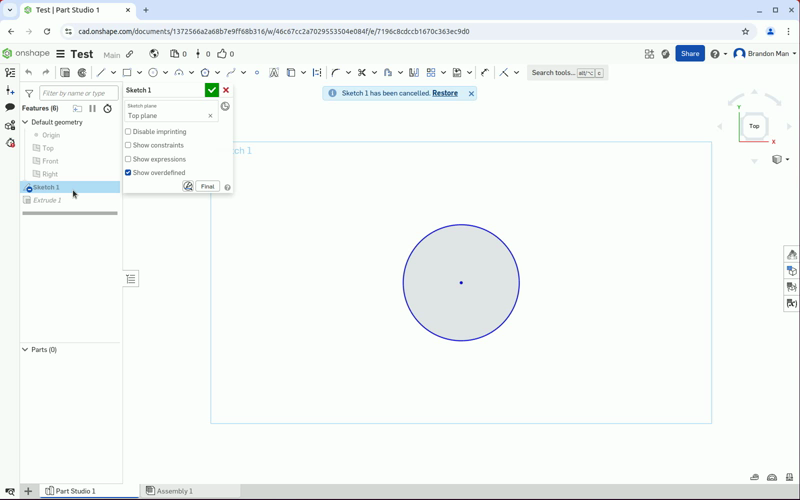
mouse_move(229, 92)
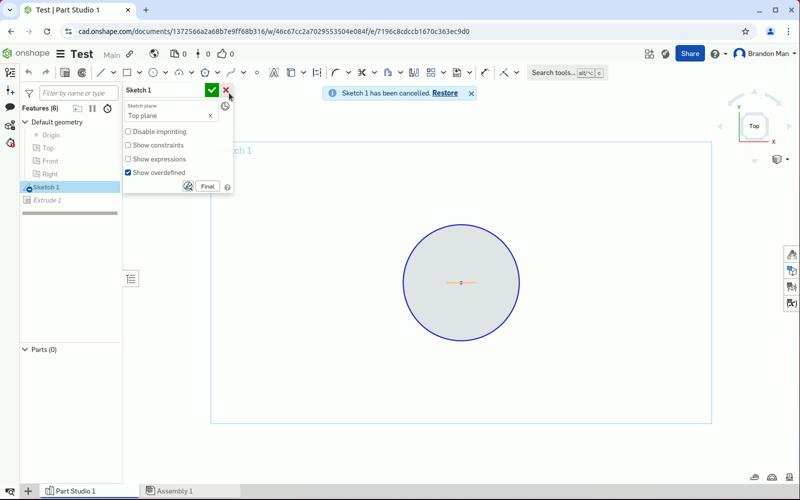
click(229, 92)
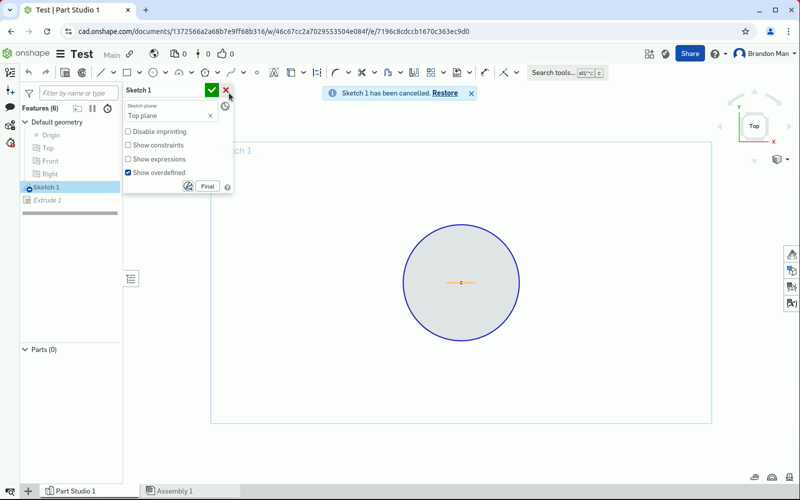
key(shift+s)
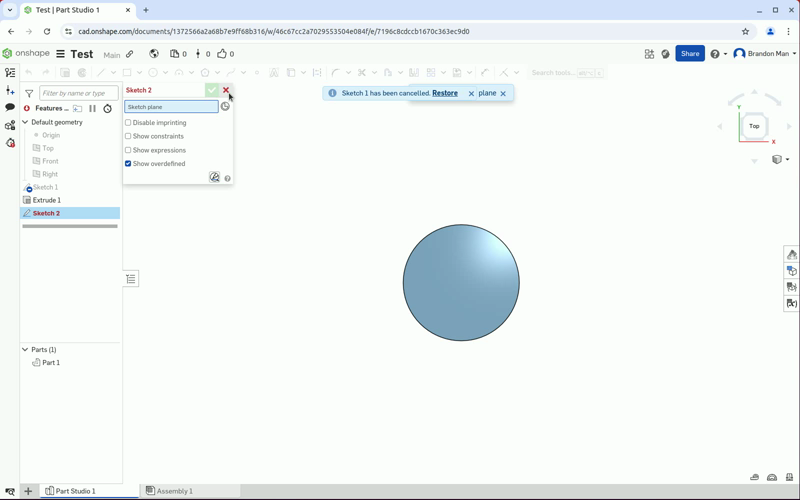
mouse_move(73, 150)
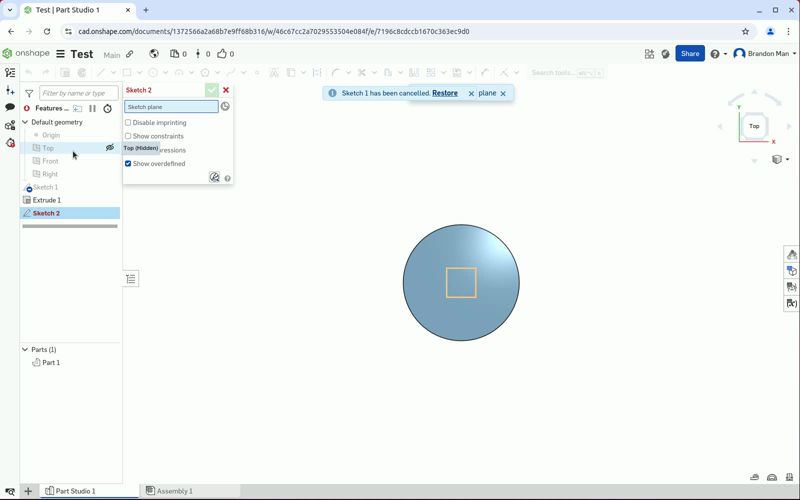
click(73, 150)
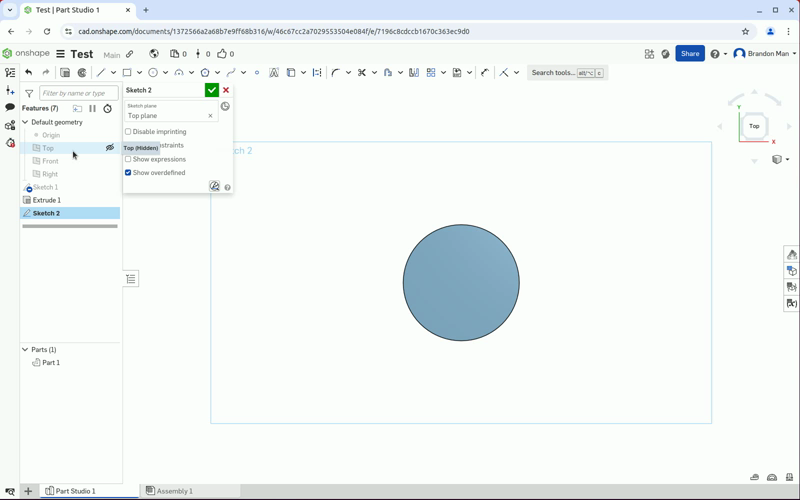
mouse_move(73, 352)
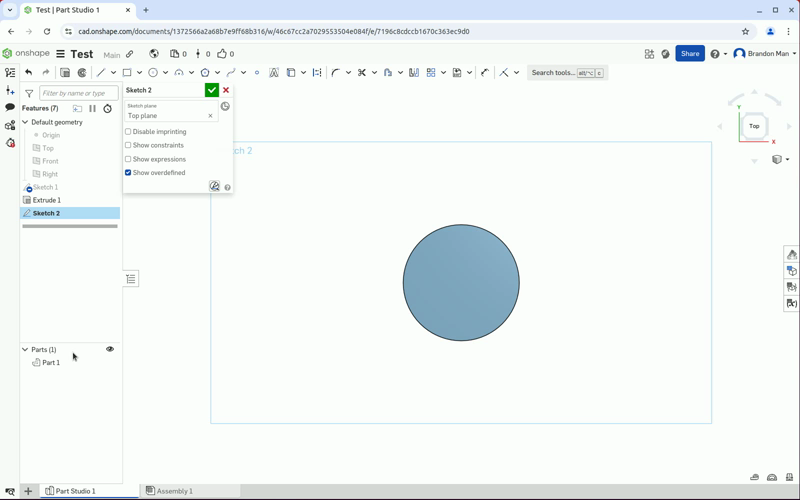
key(y)
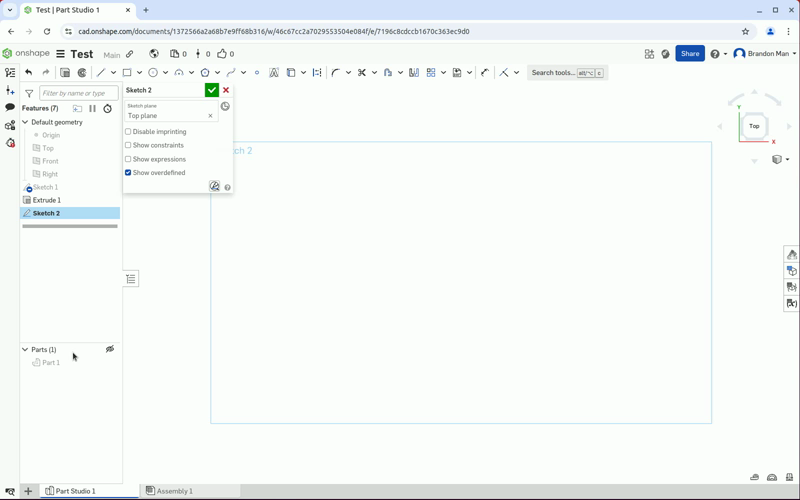
key(a)
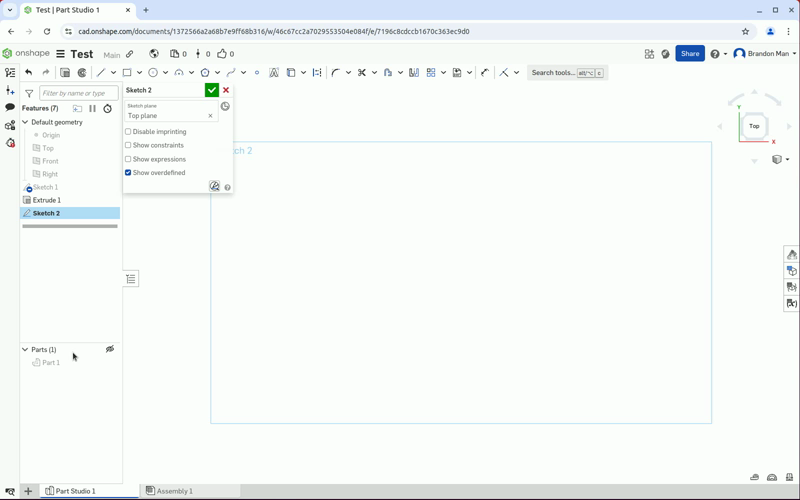
key_down(shift)
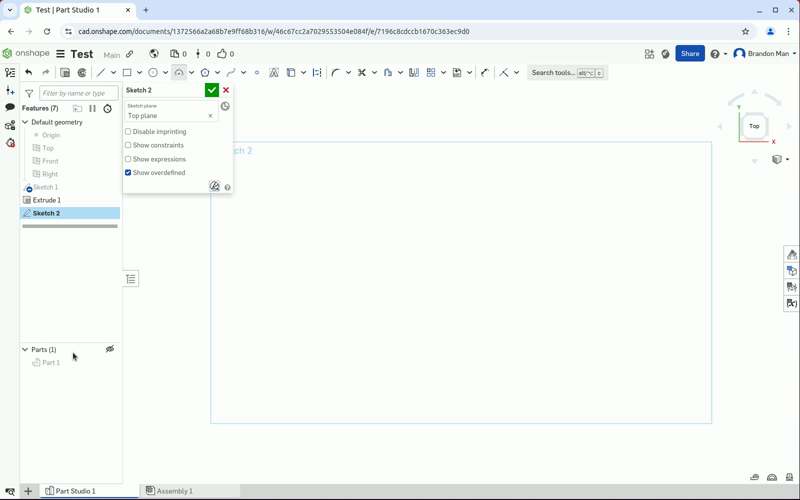
mouse_move(411, 252)
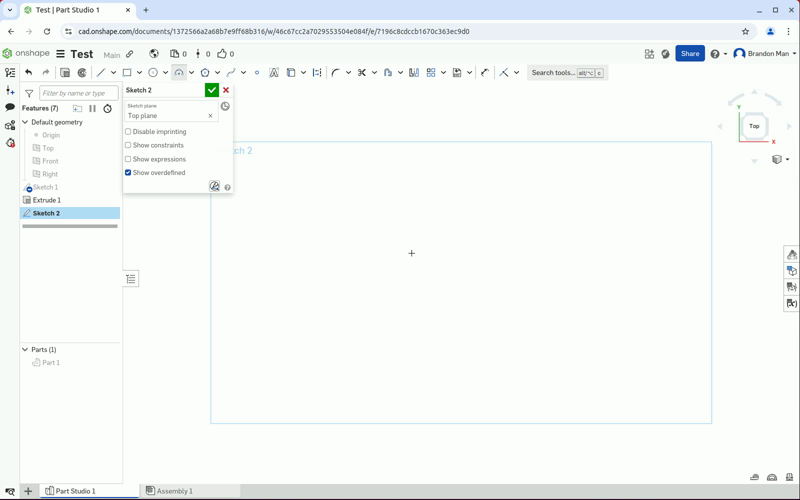
click(411, 252)
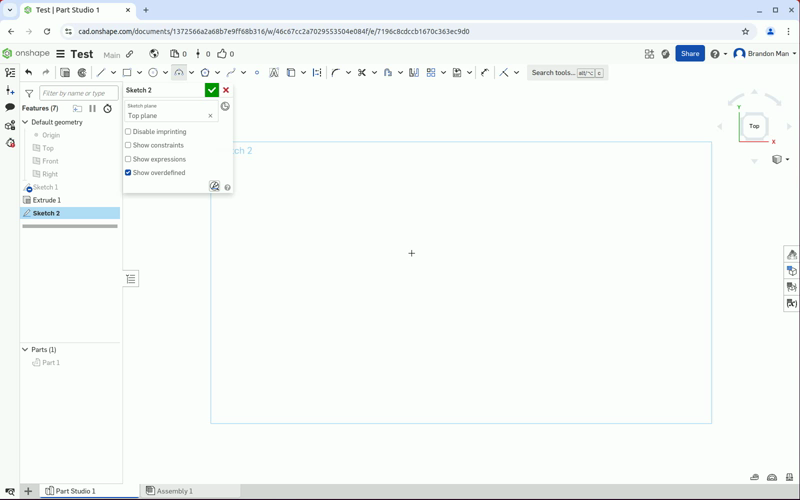
key_up(shift)
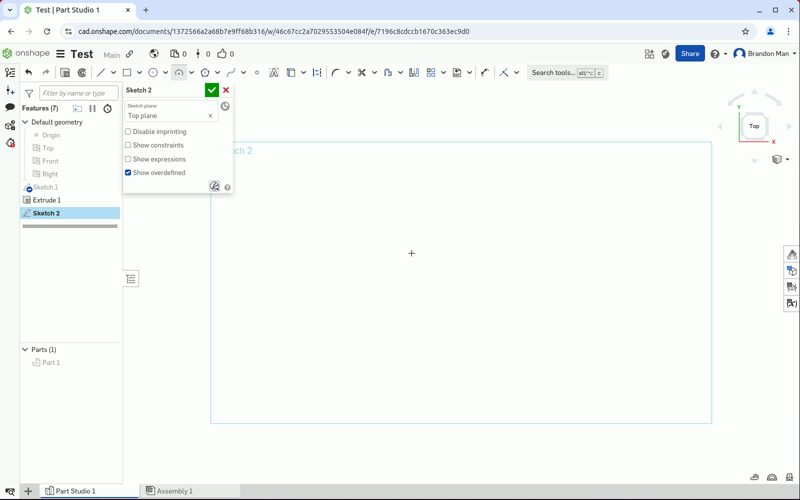
key_down(shift)
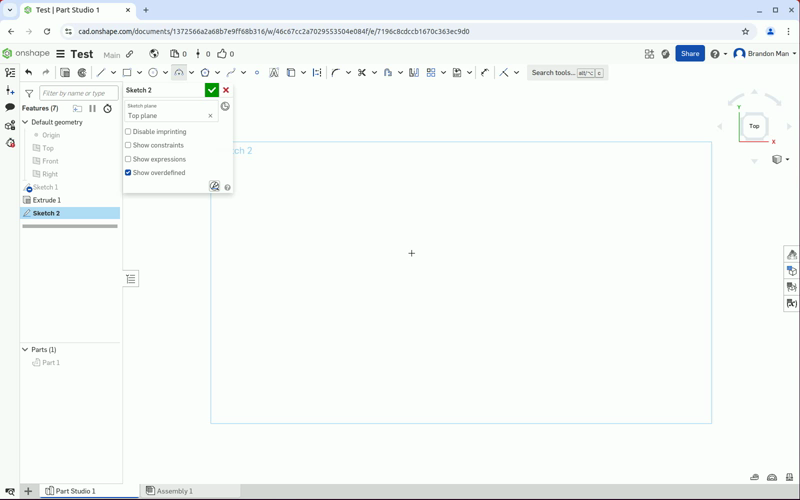
mouse_move(510, 252)
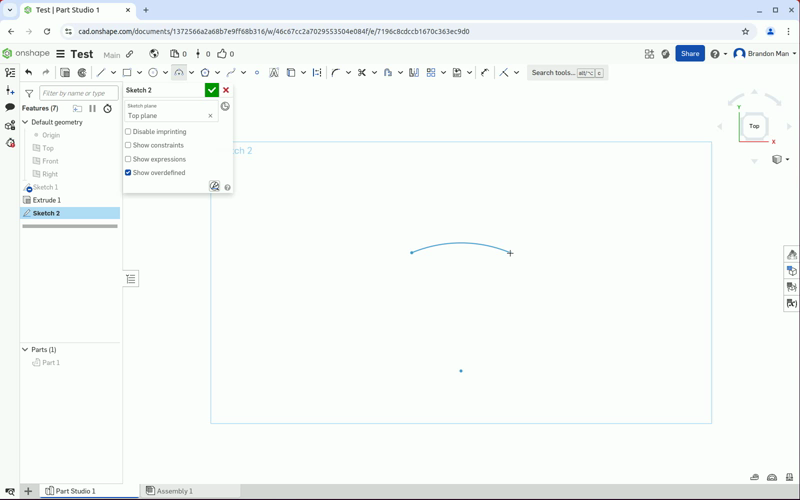
click(510, 252)
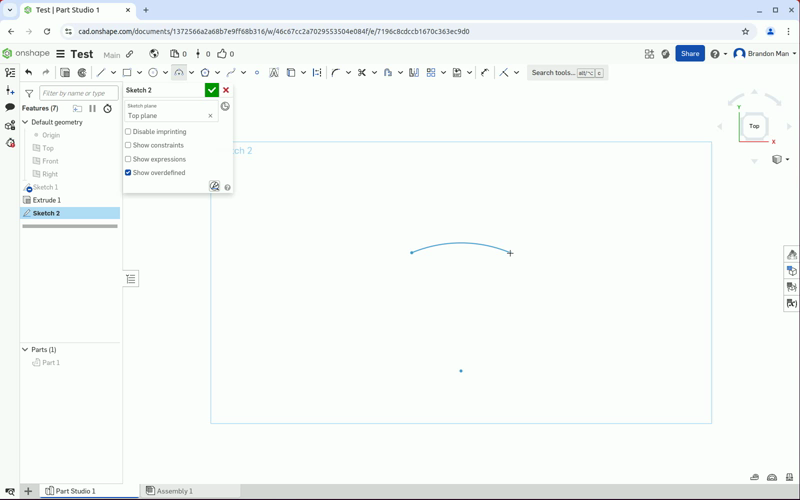
mouse_move(460, 225)
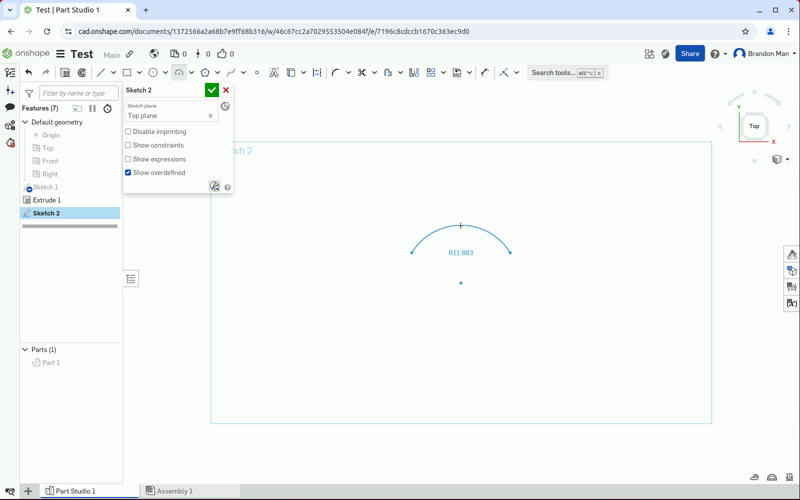
click(460, 225)
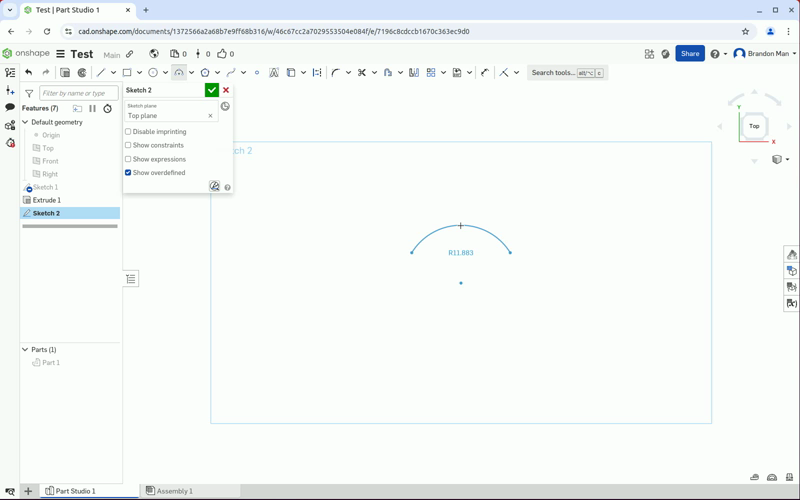
key_up(shift)
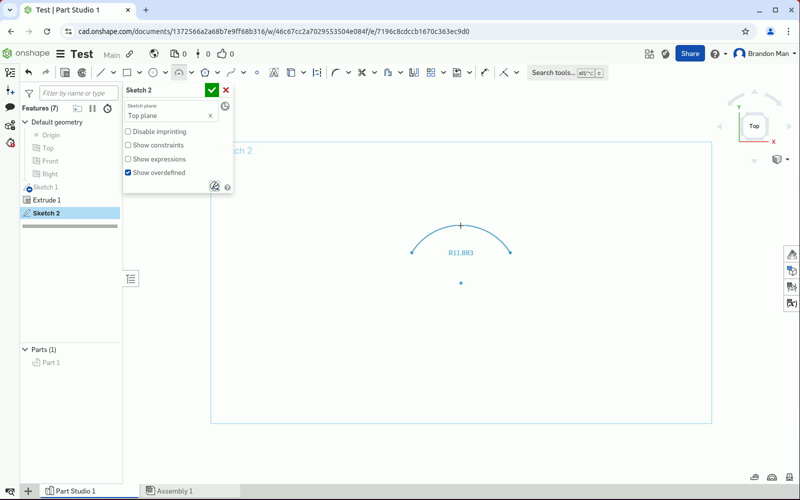
key(esc)
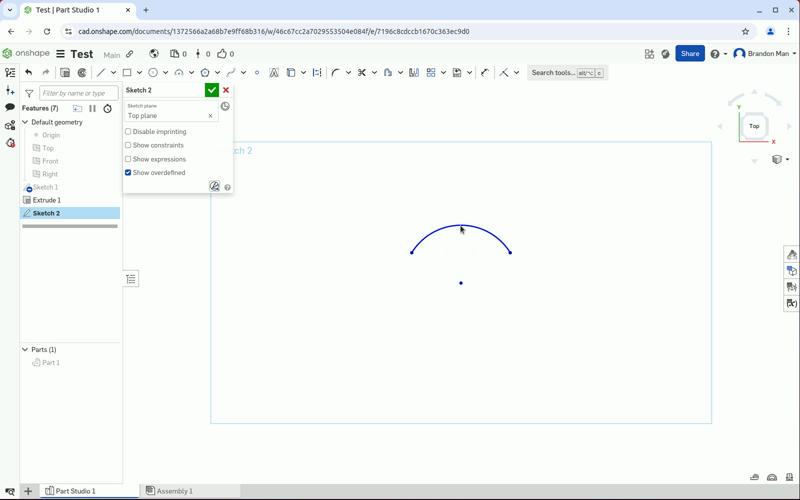
key(l)
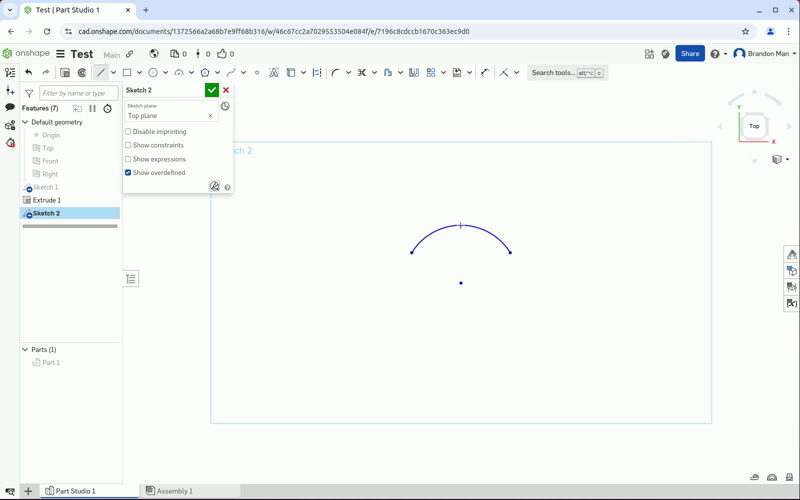
mouse_move(510, 252)
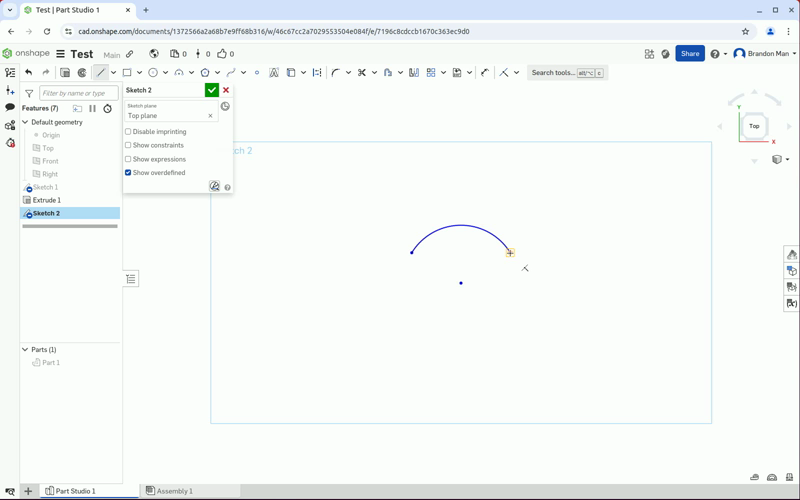
click(510, 252)
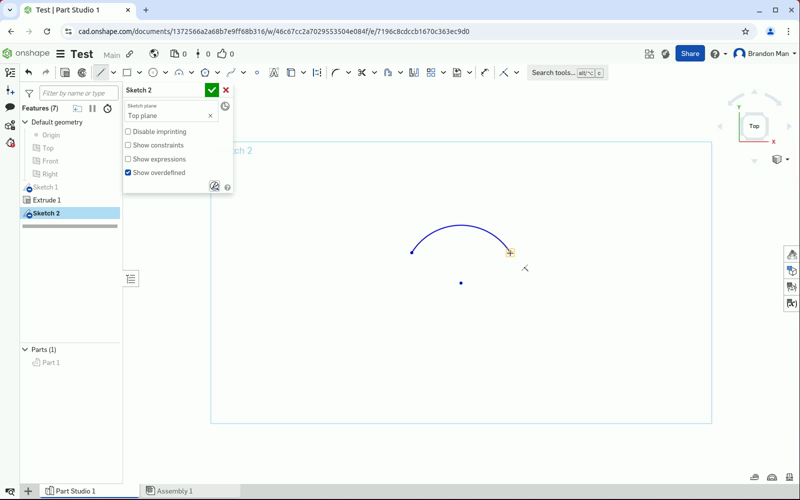
key_down(shift)
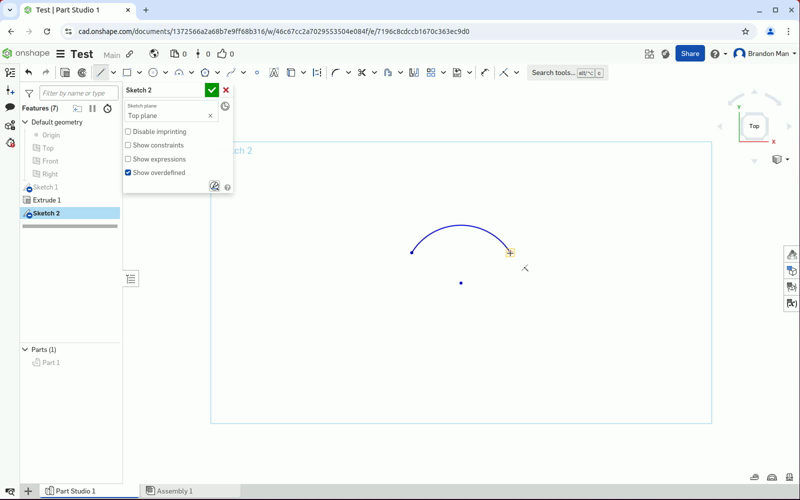
mouse_move(461, 169)
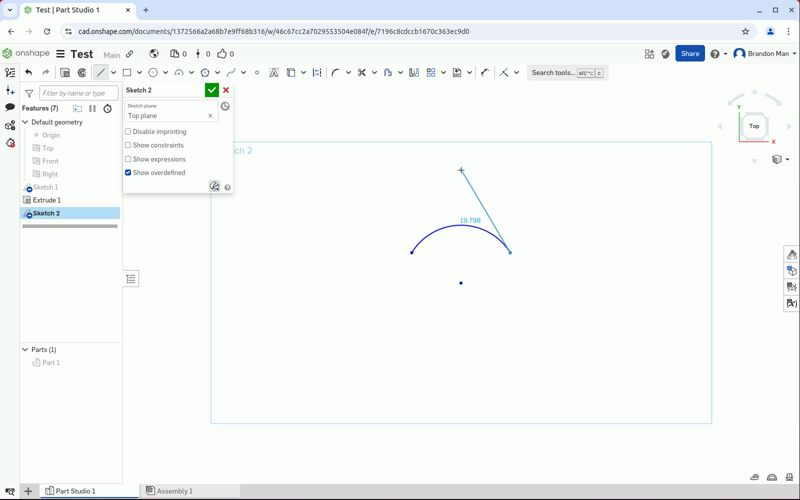
click(461, 169)
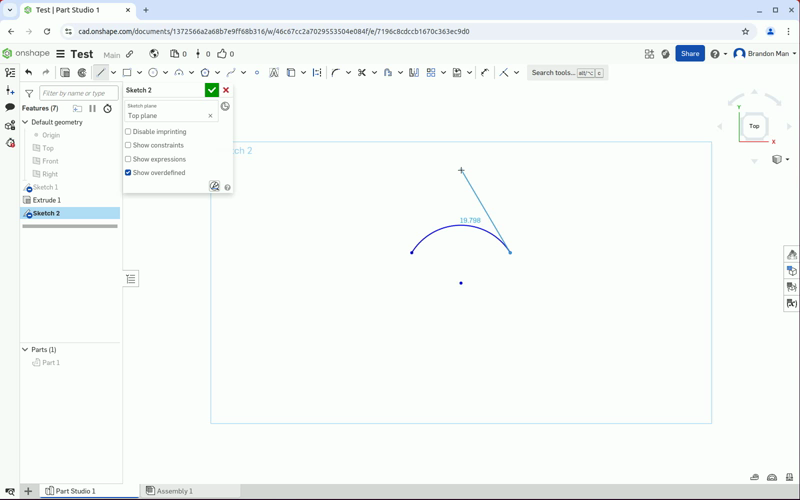
key_up(shift)
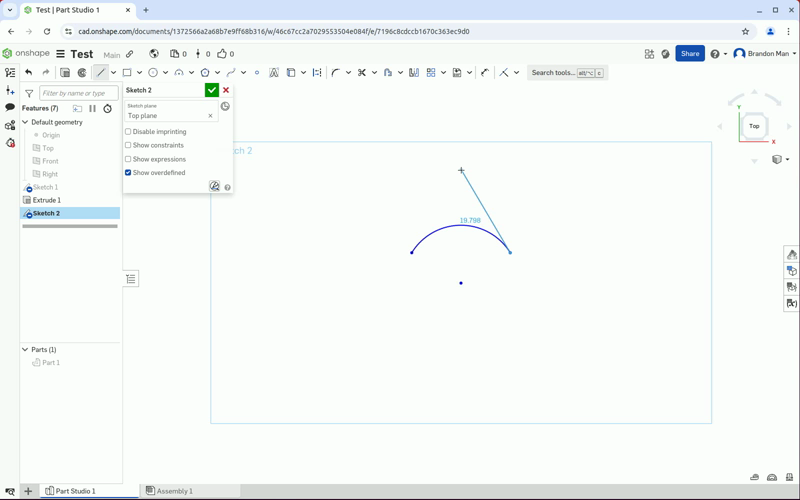
key_down(shift)
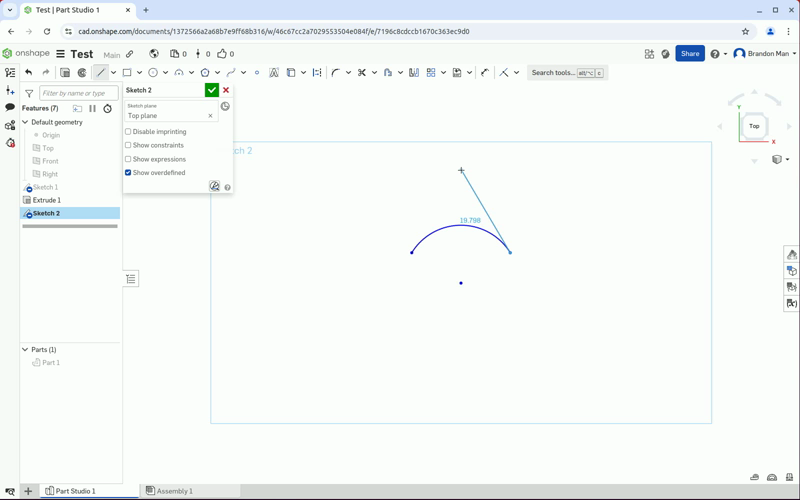
mouse_move(411, 252)
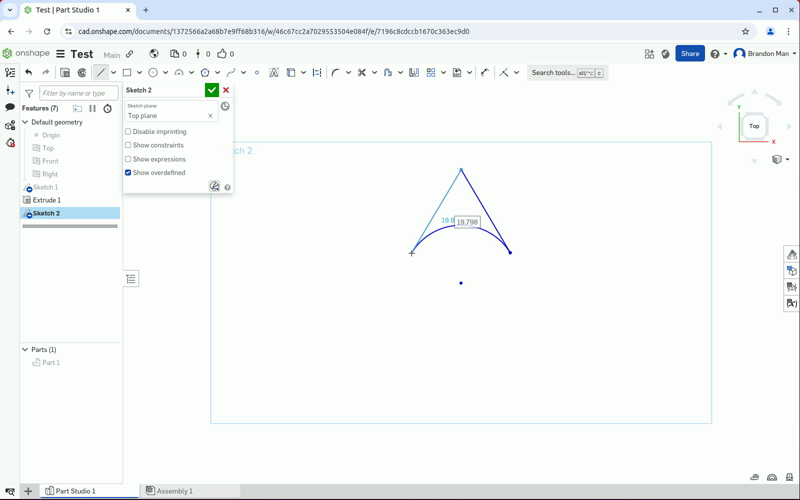
key_up(shift)
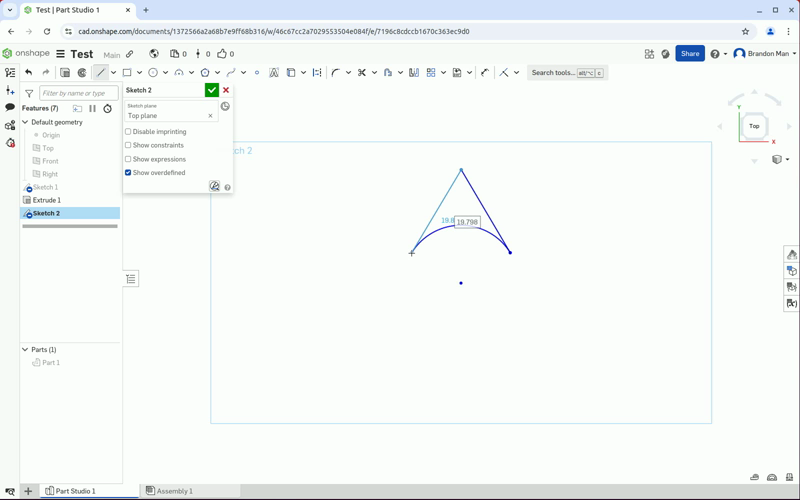
click(411, 252)
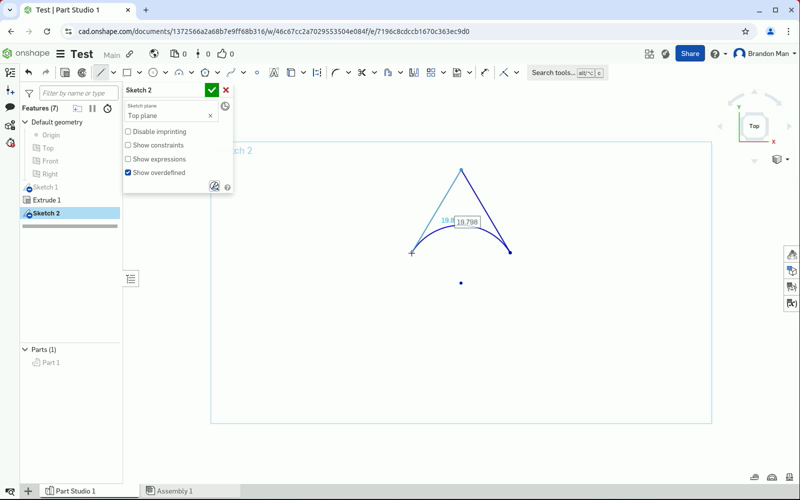
key(esc)
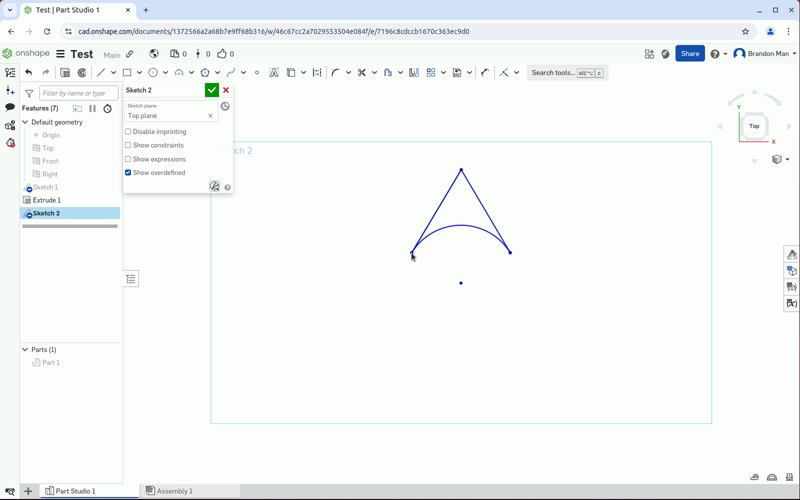
mouse_move(472, 199)
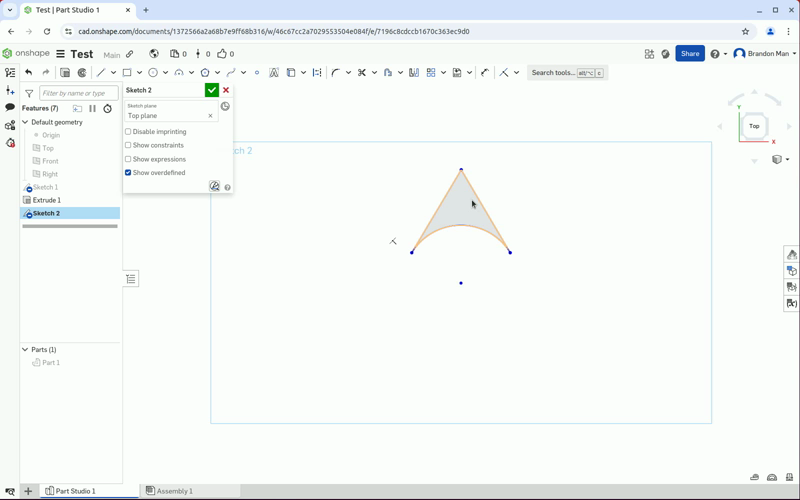
click(472, 199)
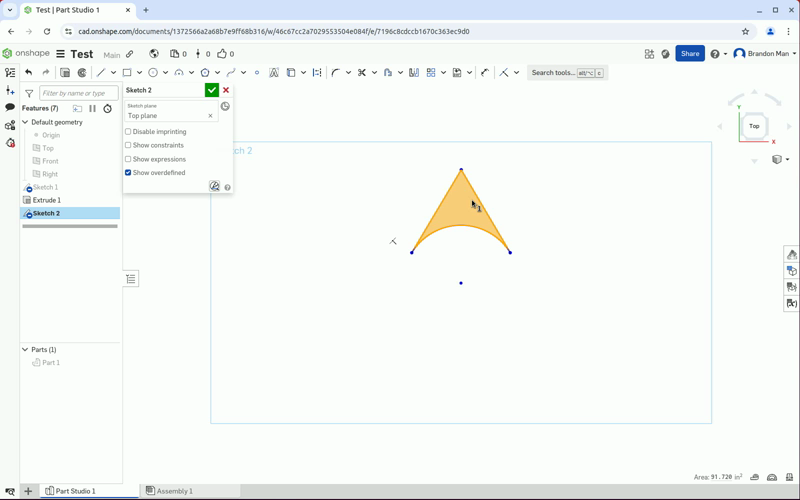
mouse_move(73, 352)
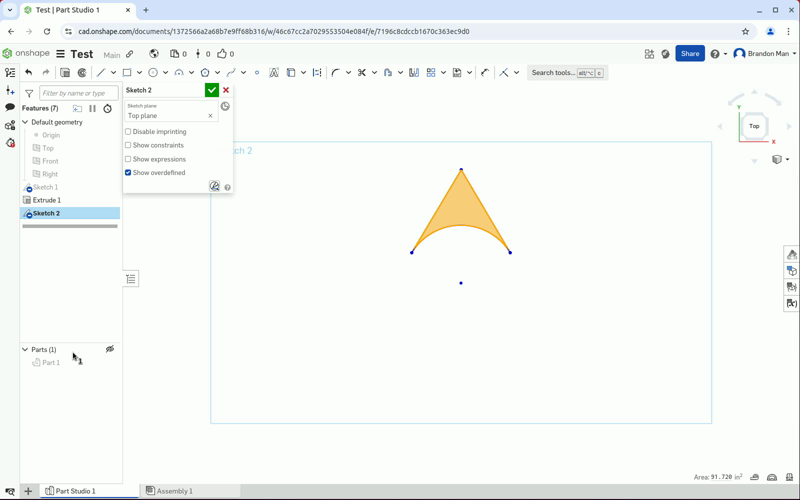
key(shift+y)
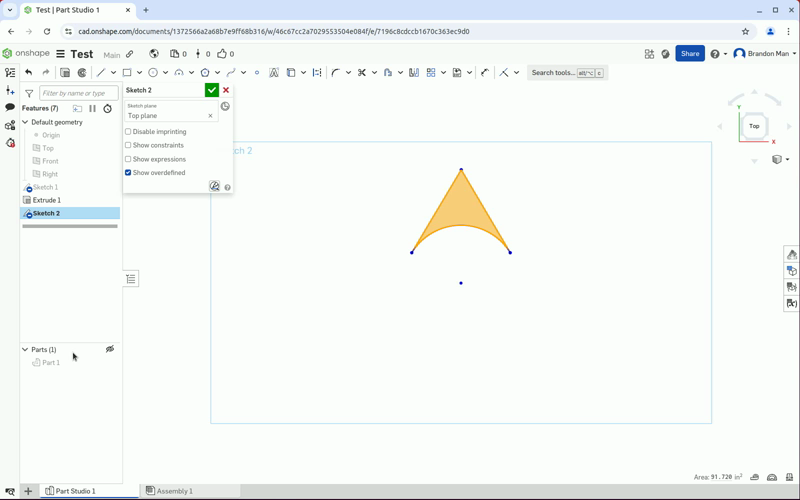
key(shift+e)
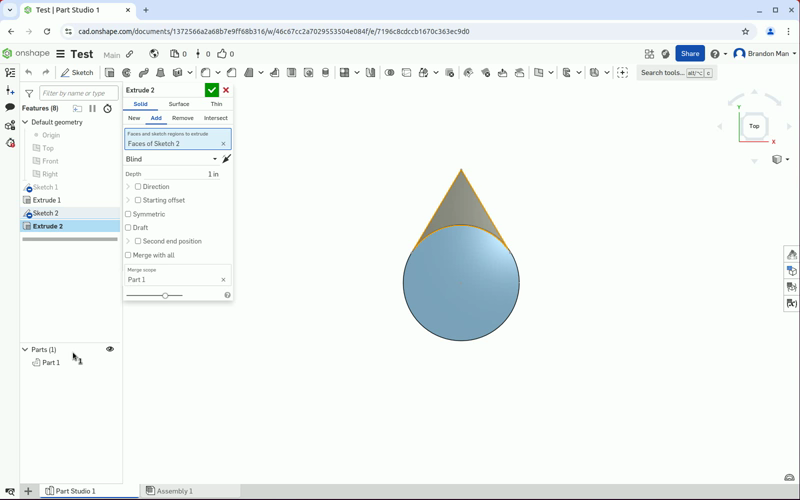
mouse_move(143, 106)
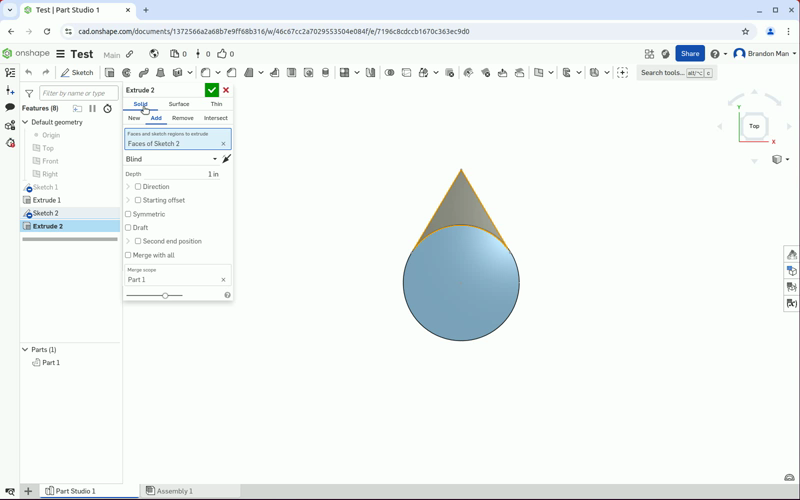
click(143, 106)
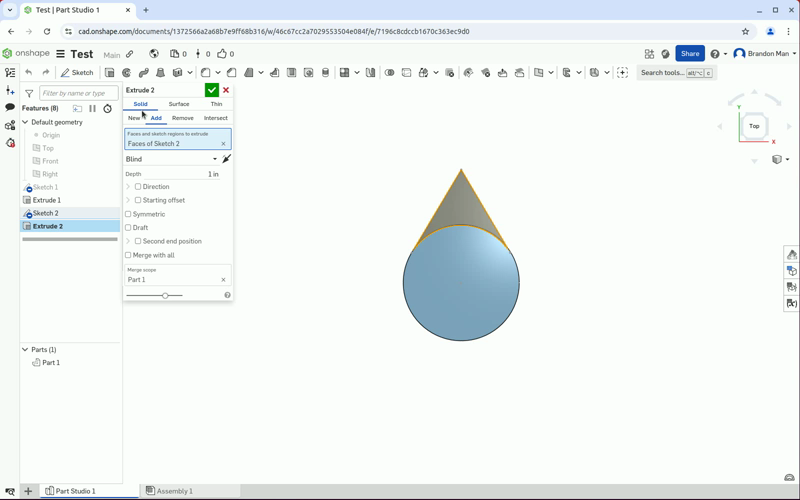
mouse_move(137, 120)
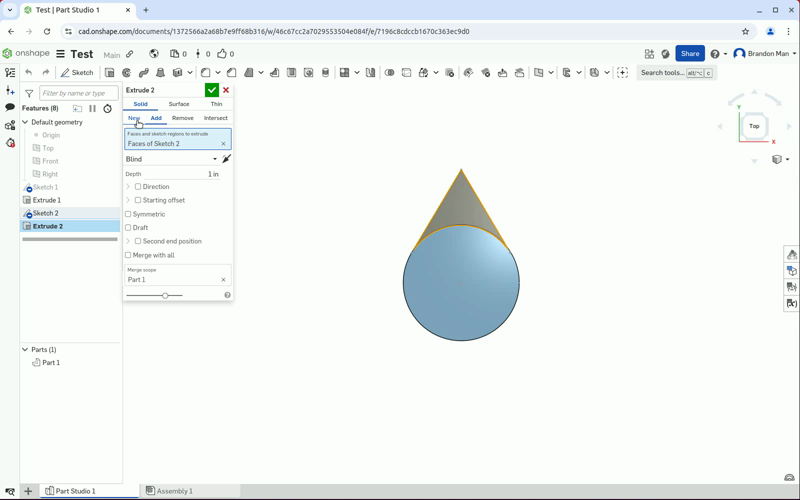
click(137, 120)
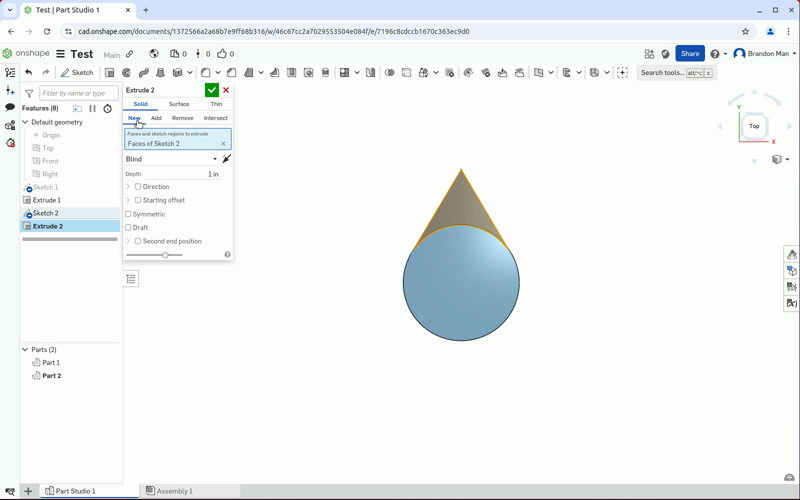
key(tab, 4)
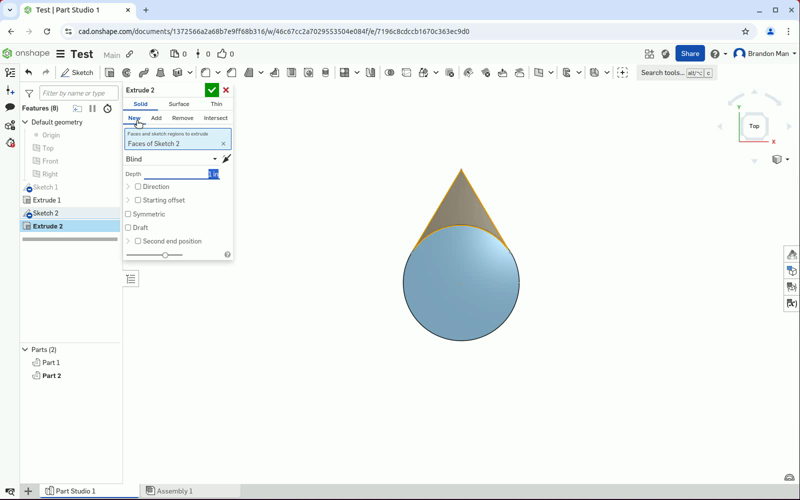
text(11.073)
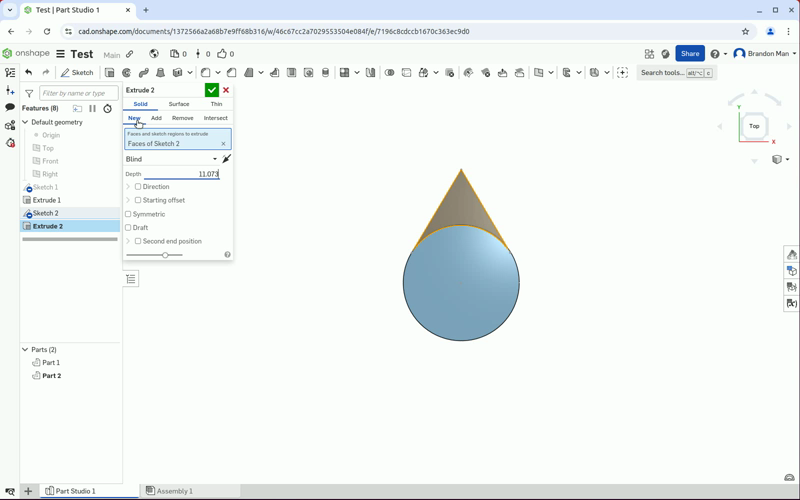
key(enter)
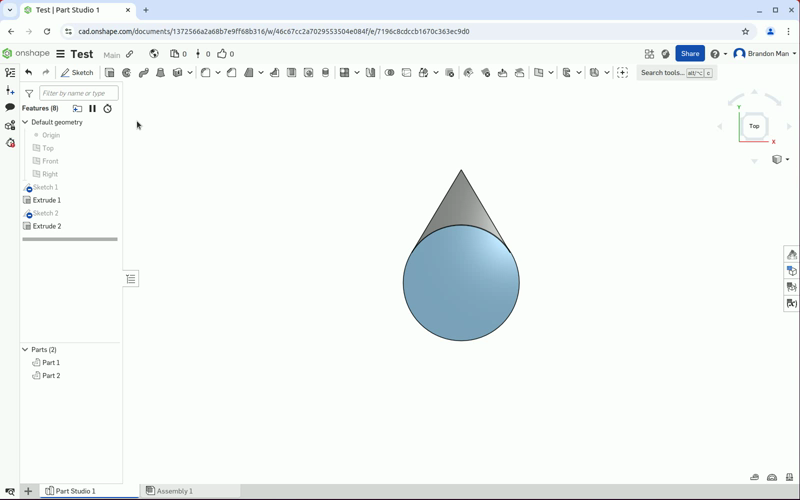
key(shift+h)
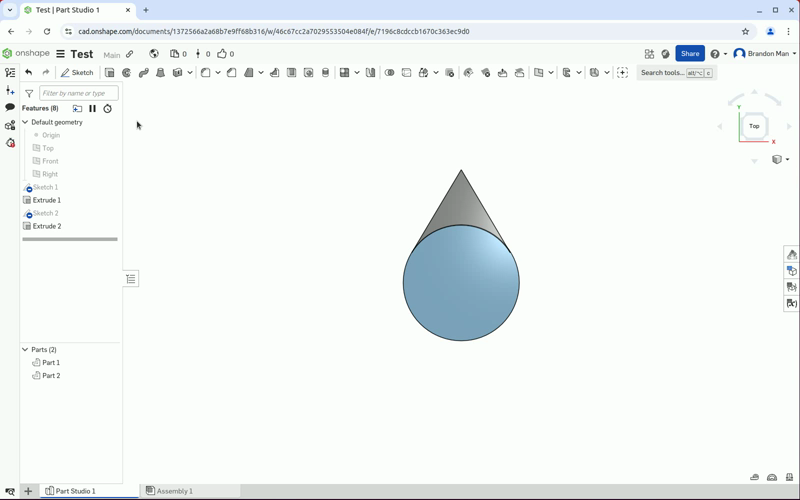
key(shift+h)
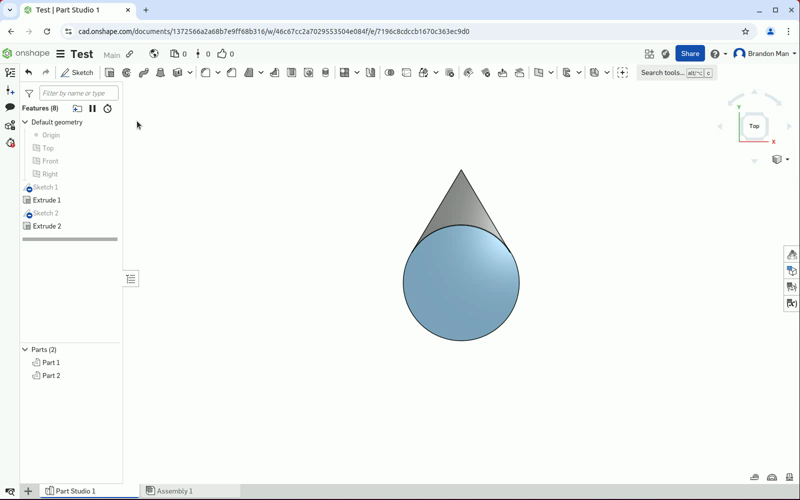
mouse_move(73, 189)
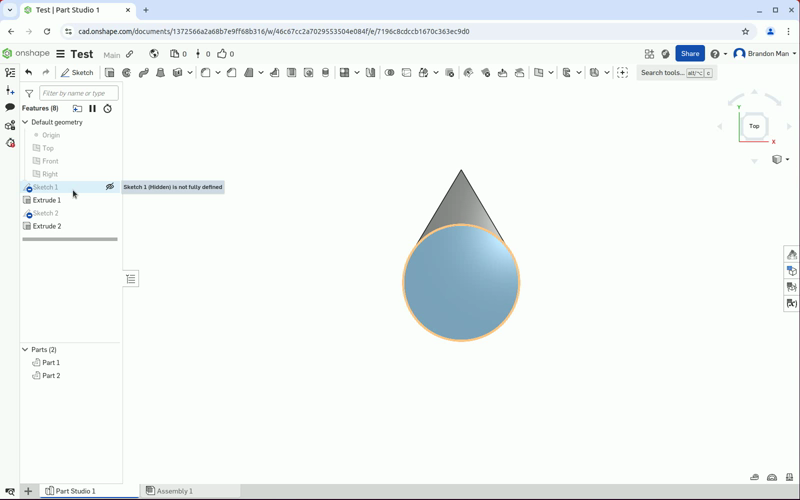
click(73, 189)
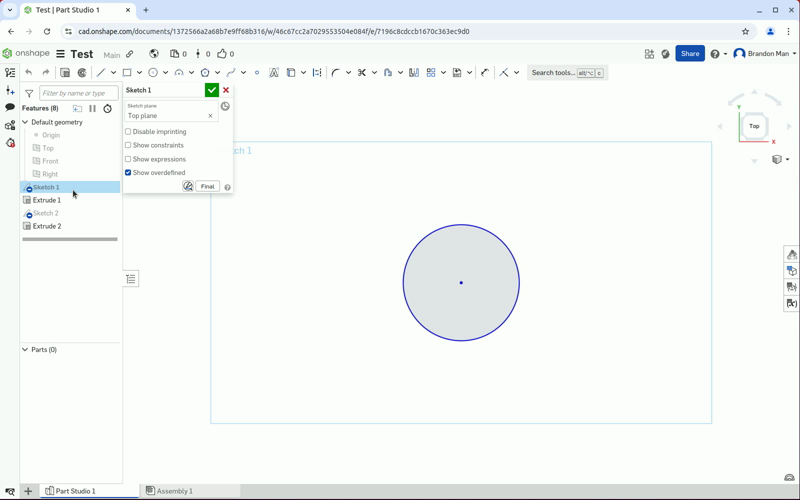
mouse_move(229, 92)
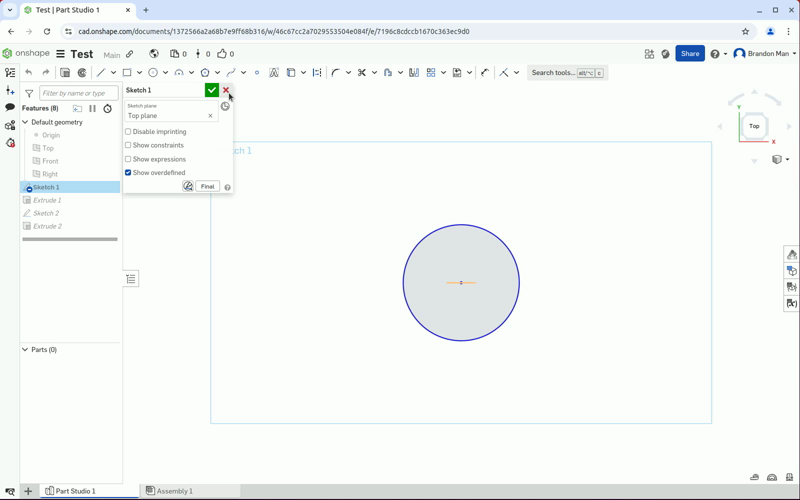
click(229, 92)
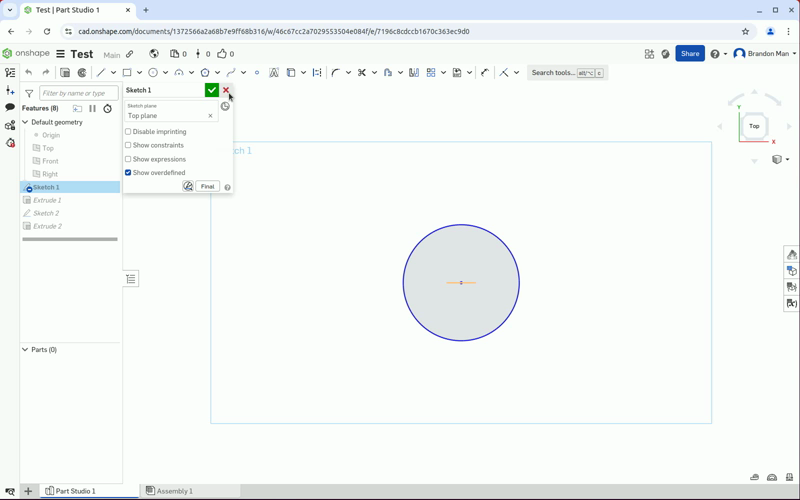
key(shift+s)
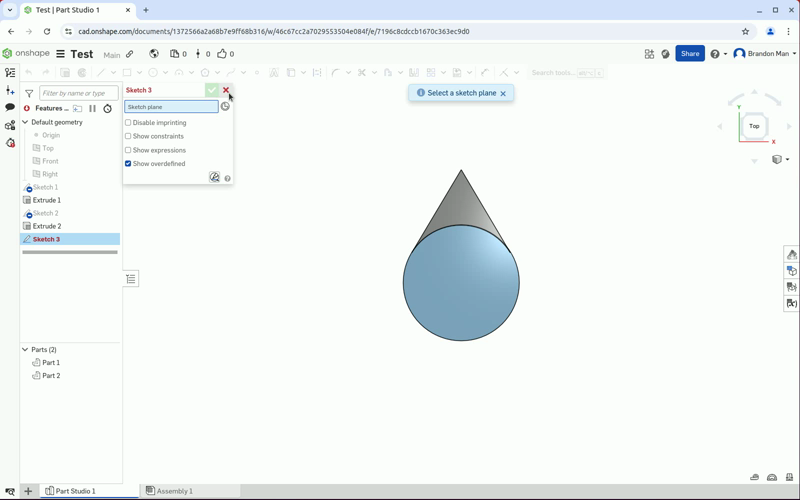
mouse_move(73, 150)
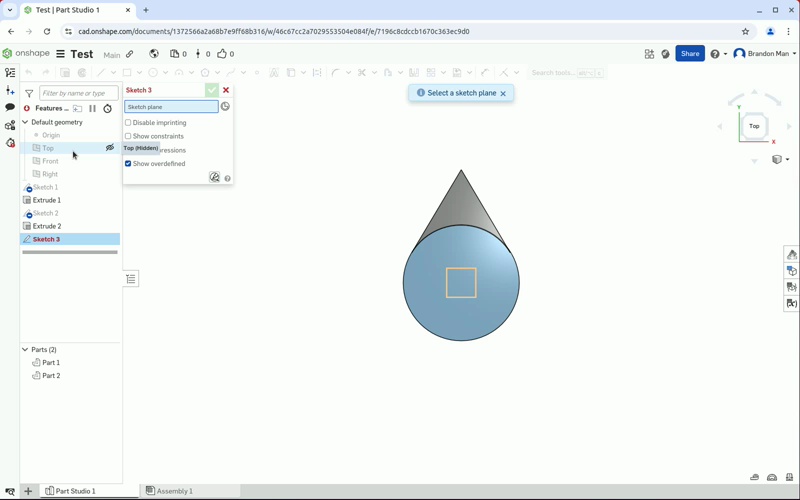
click(73, 150)
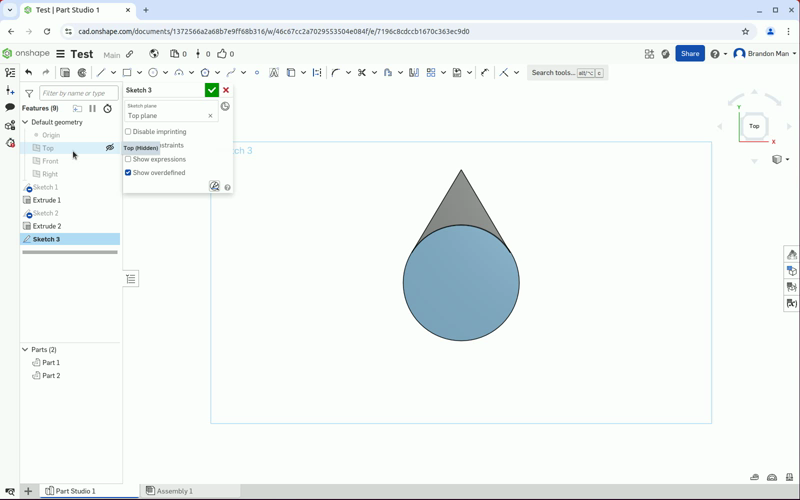
mouse_move(73, 352)
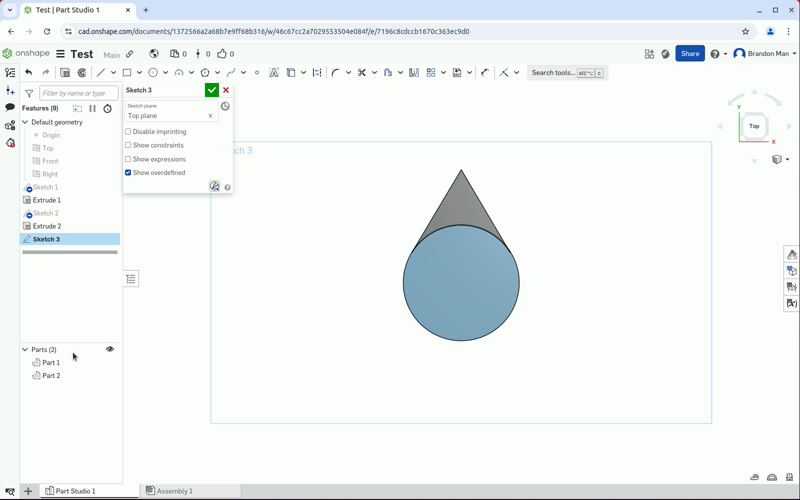
key(y)
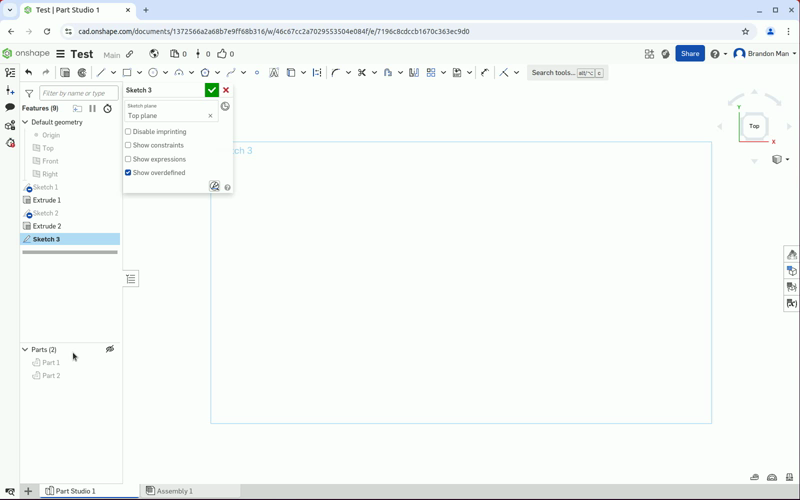
key(l)
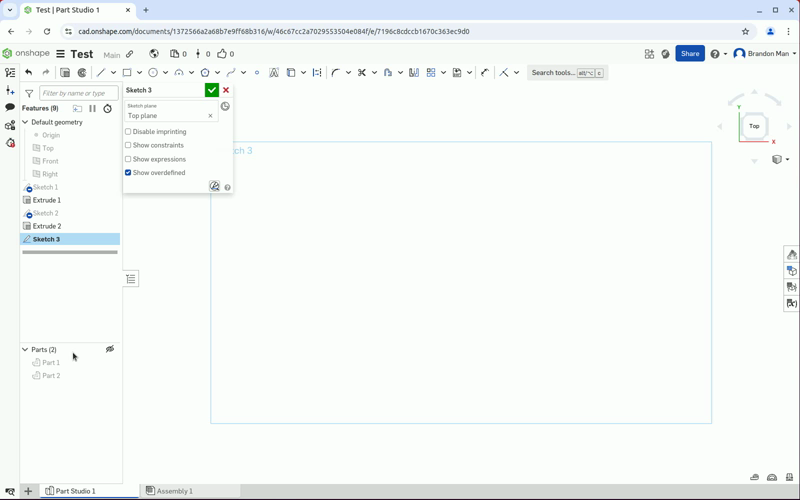
key_down(shift)
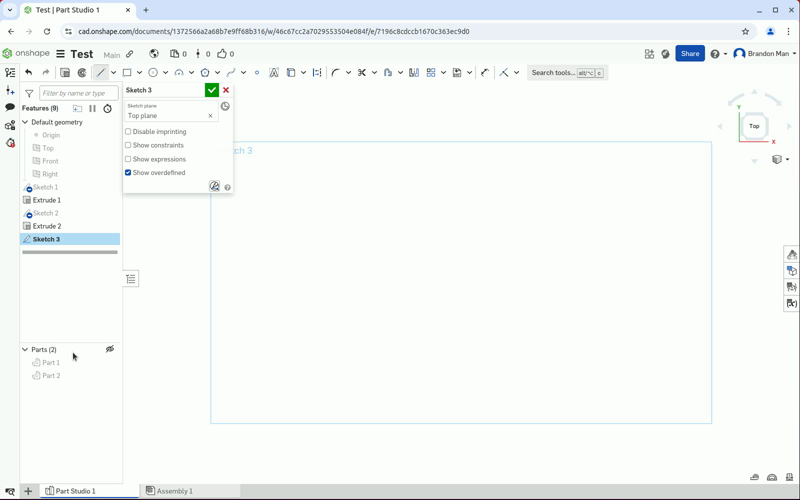
mouse_move(409, 307)
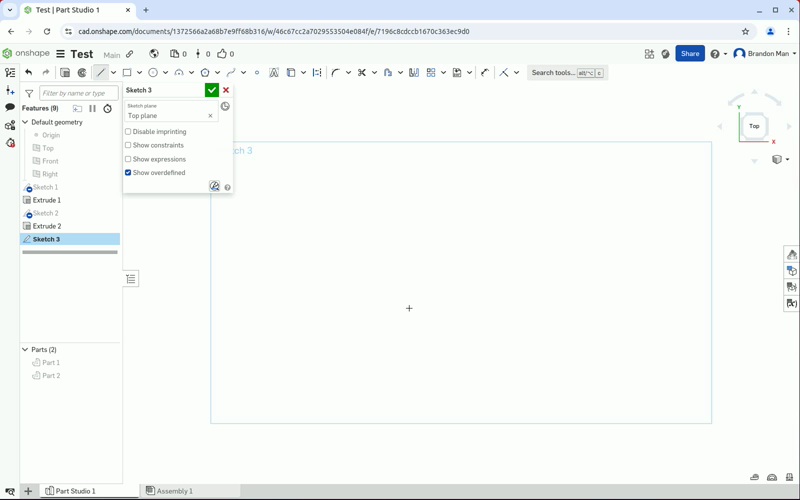
click(409, 307)
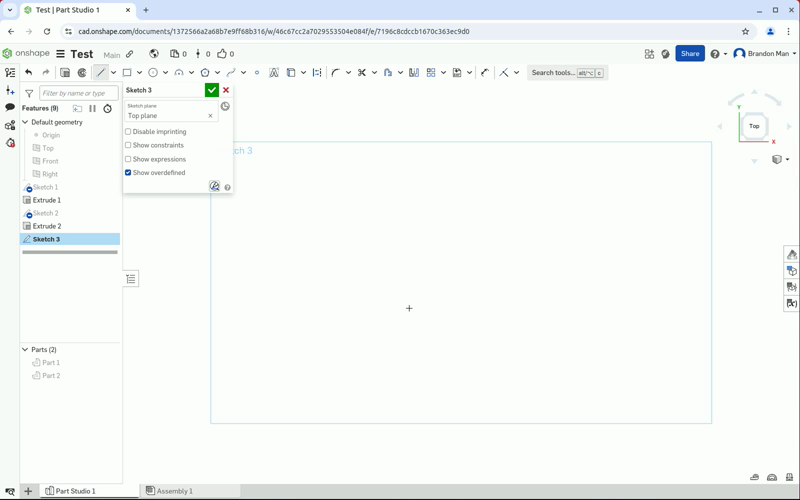
key_up(shift)
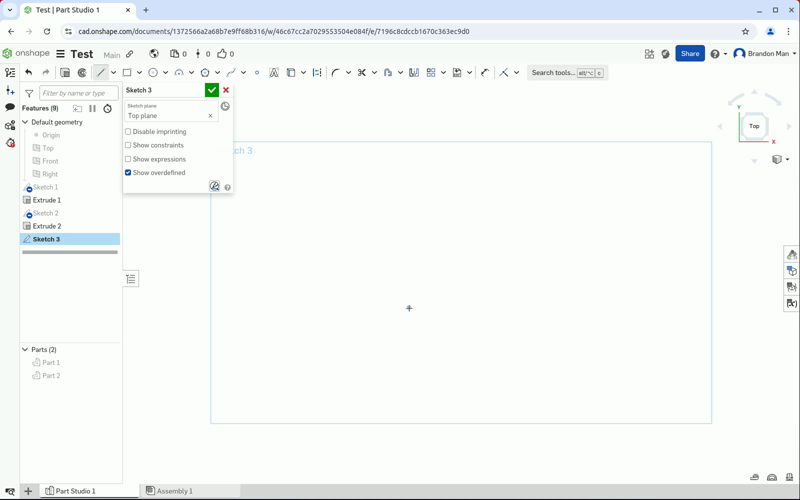
key_down(shift)
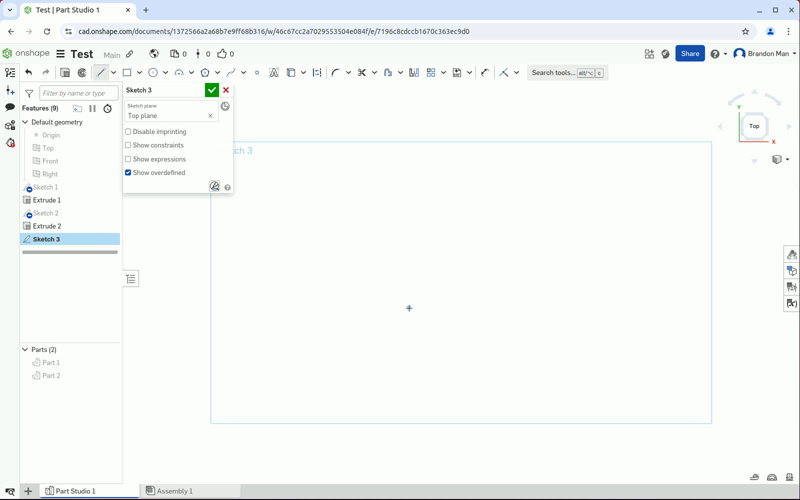
mouse_move(426, 366)
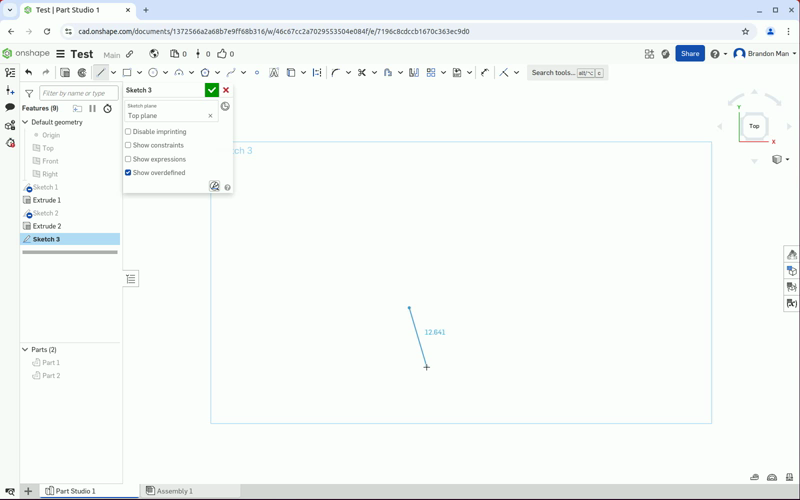
click(426, 366)
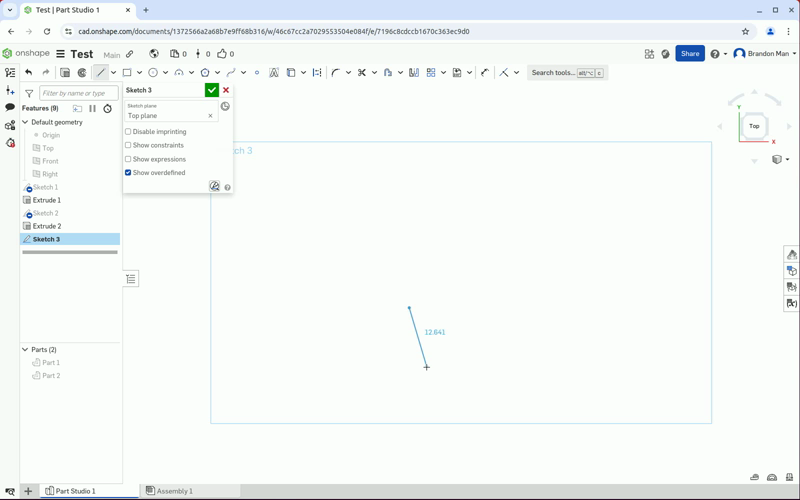
key_up(shift)
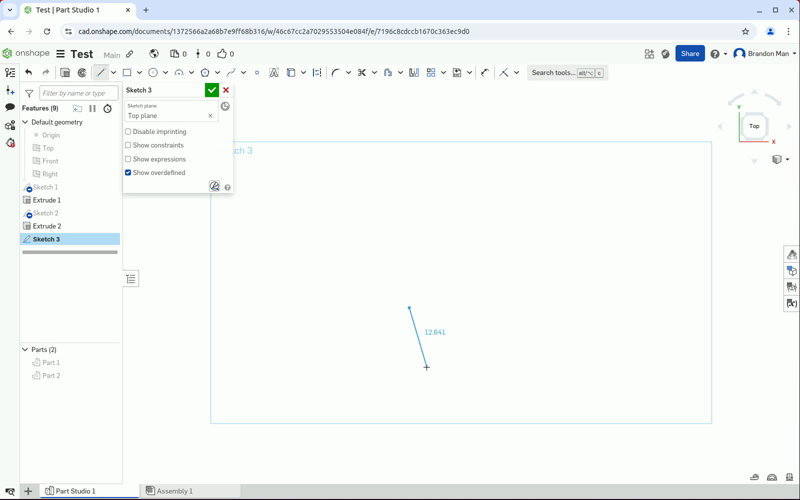
key_down(shift)
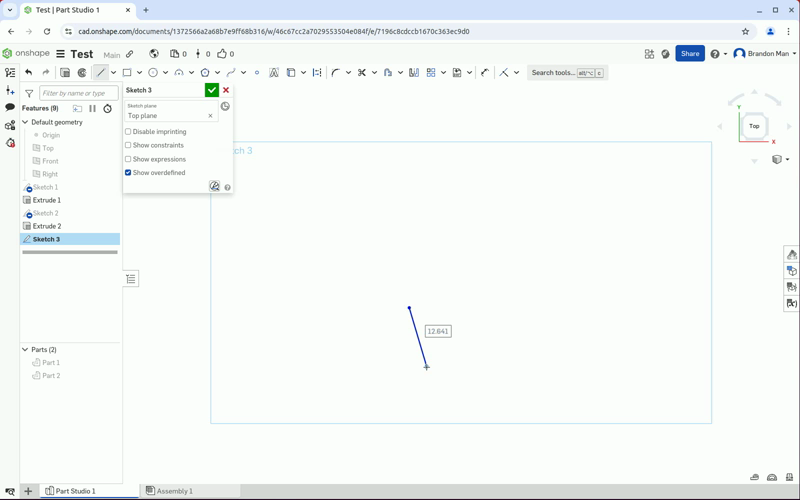
mouse_move(498, 366)
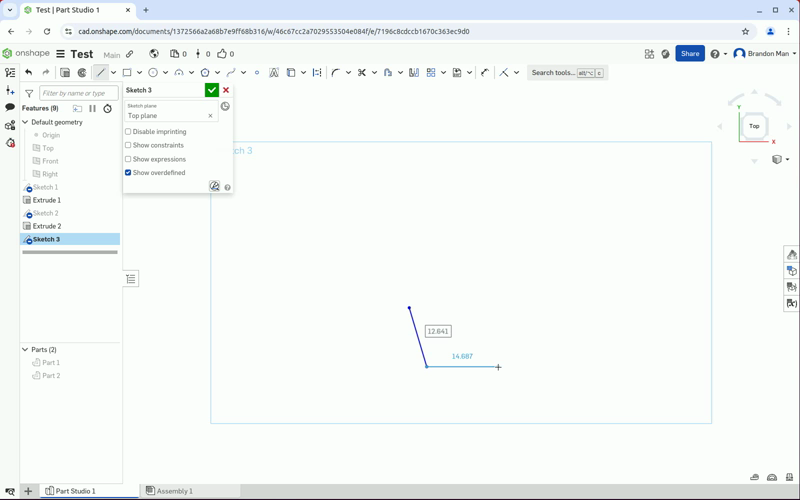
click(498, 366)
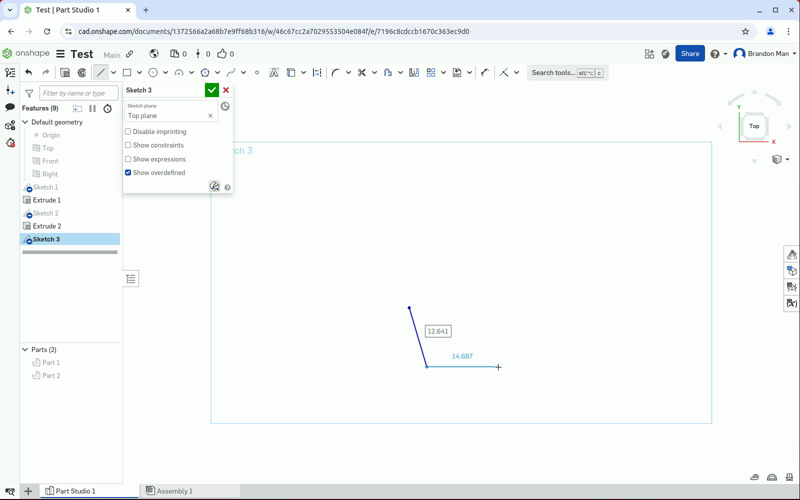
key_up(shift)
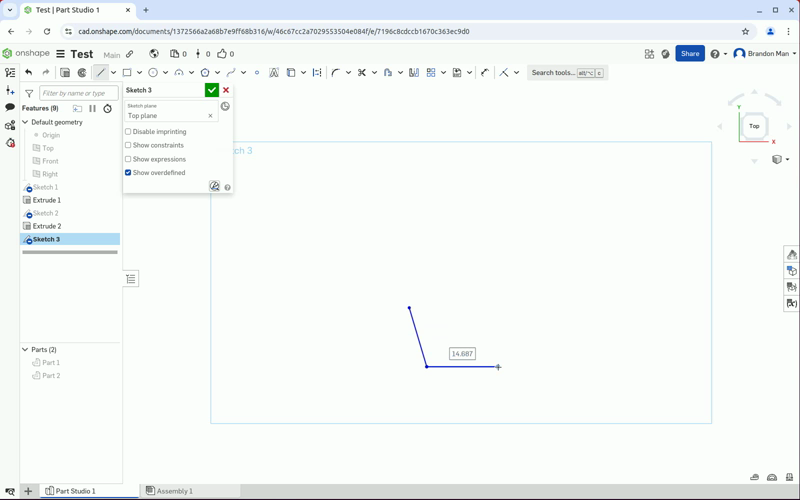
key_down(shift)
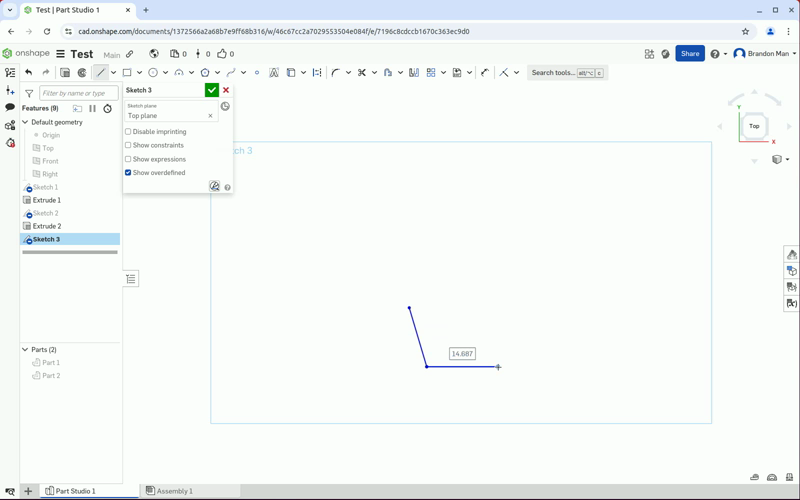
mouse_move(513, 307)
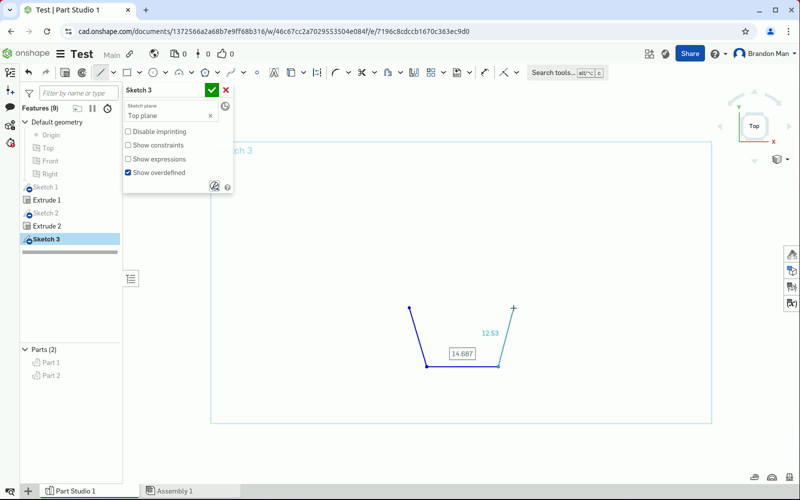
click(513, 307)
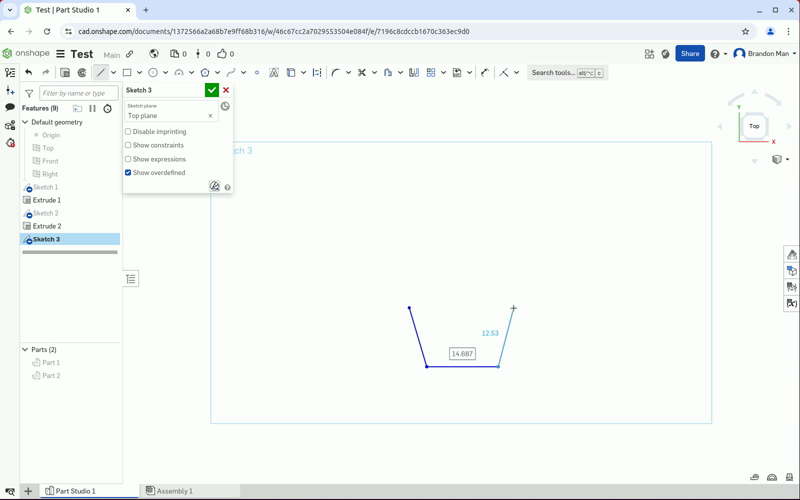
key_up(shift)
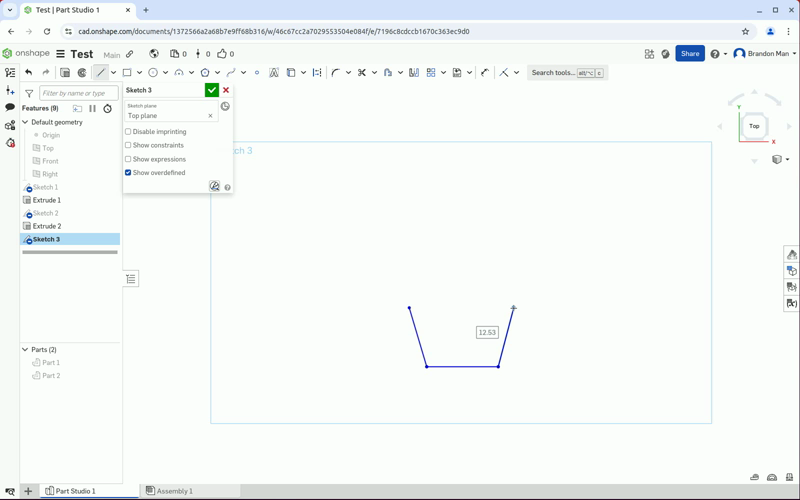
key(esc)
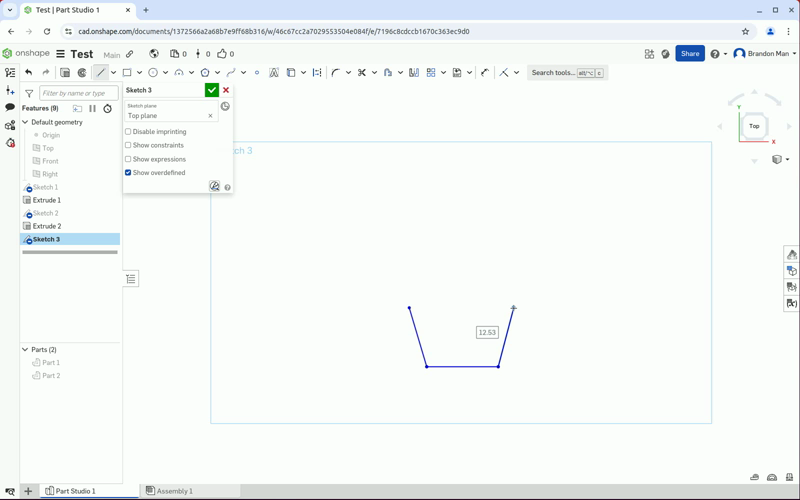
key(a)
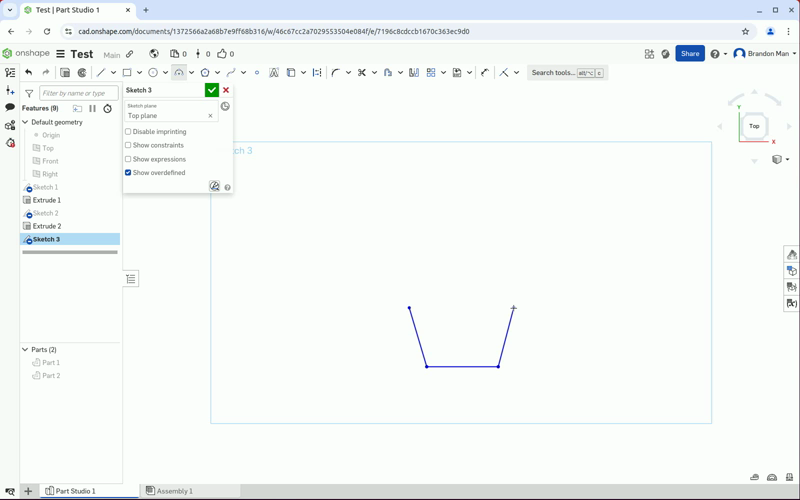
mouse_move(513, 307)
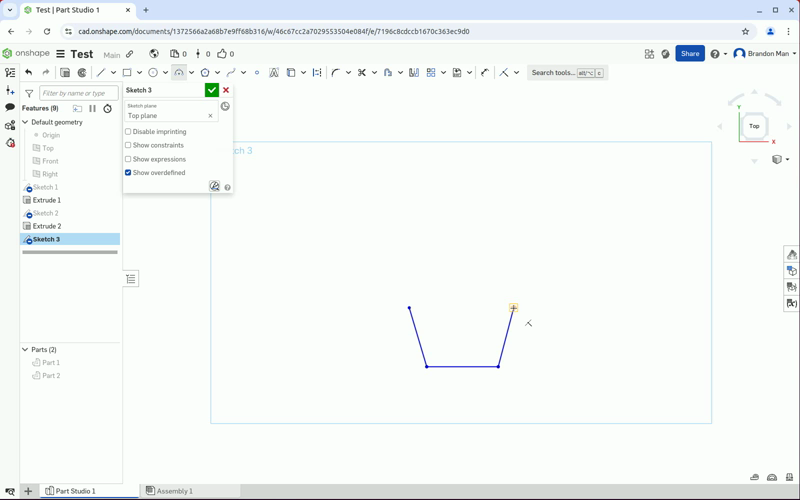
click(513, 307)
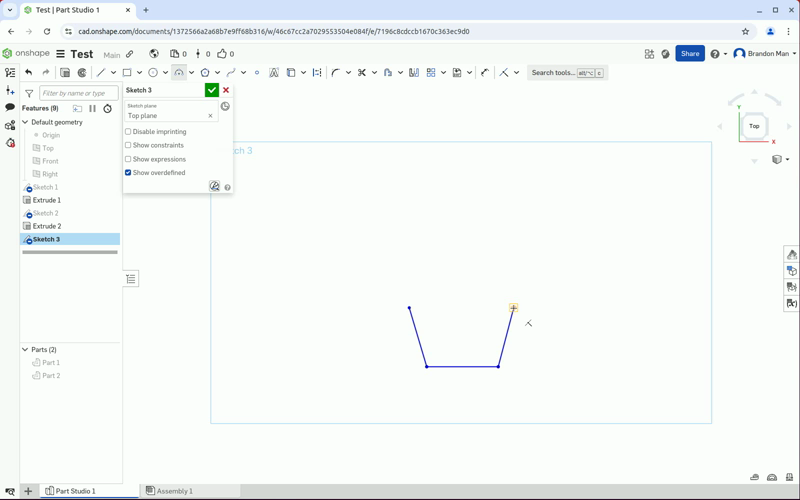
mouse_move(409, 307)
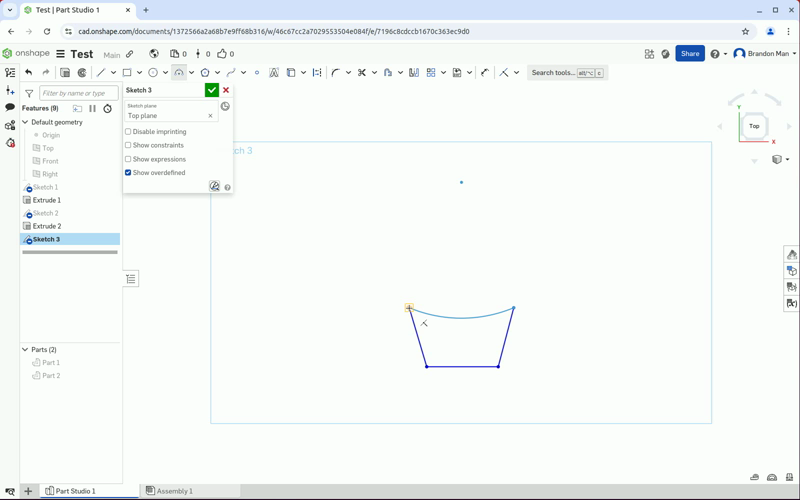
click(409, 307)
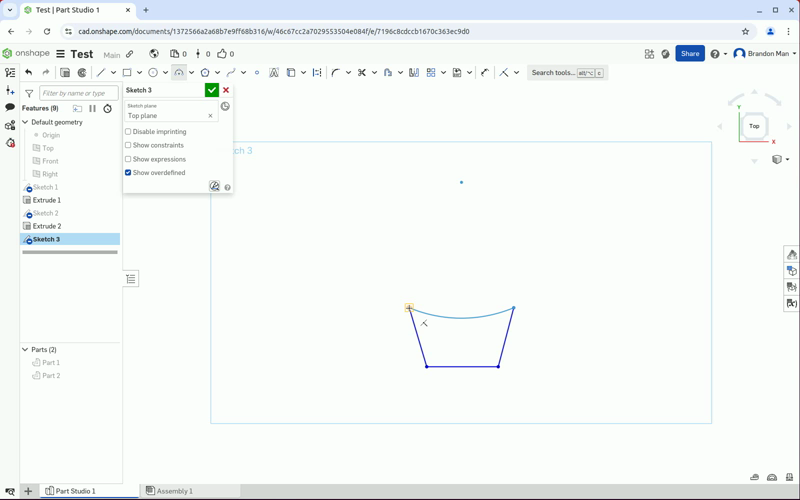
key_down(shift)
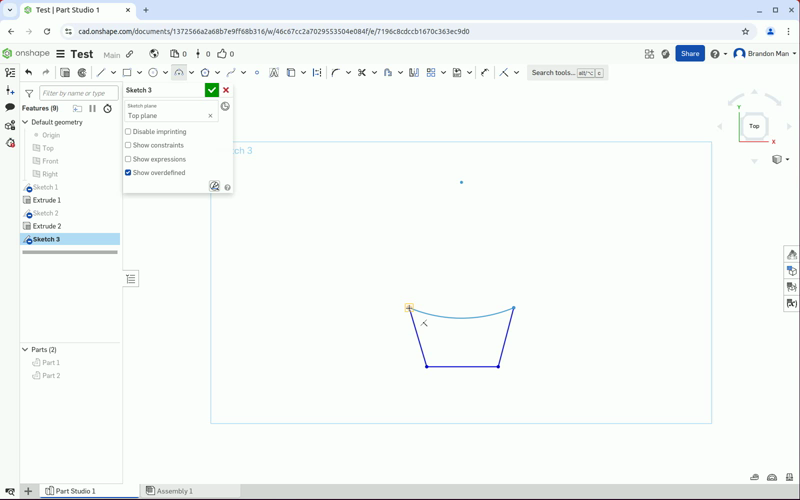
mouse_move(461, 340)
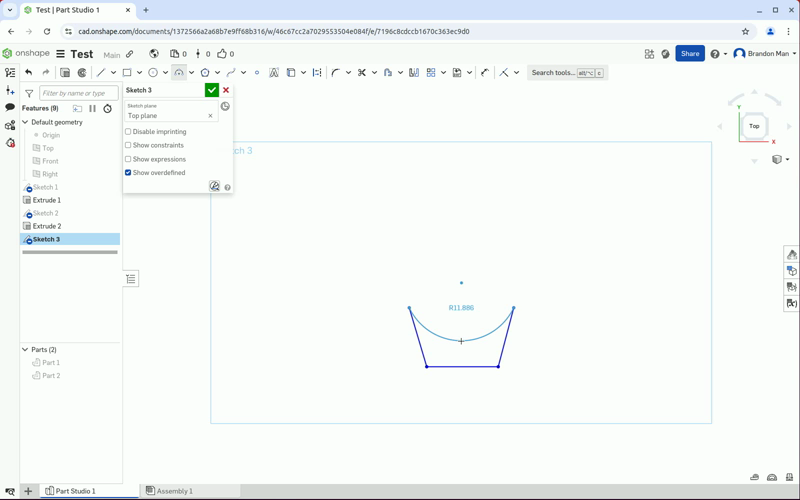
click(461, 340)
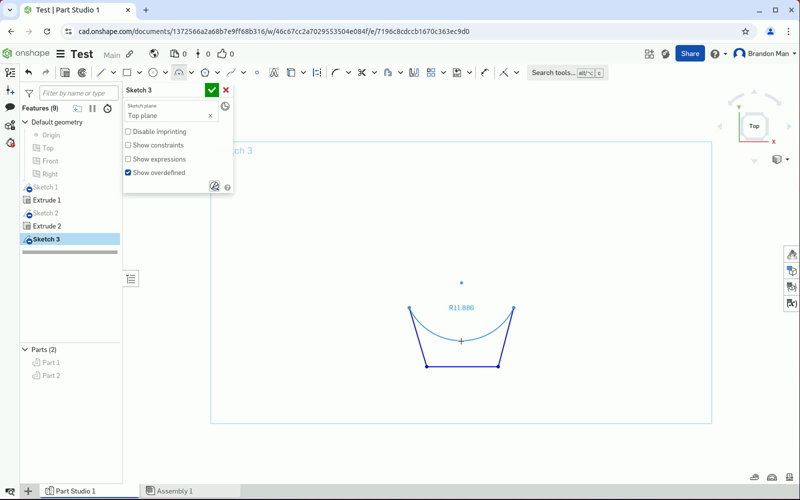
key_up(shift)
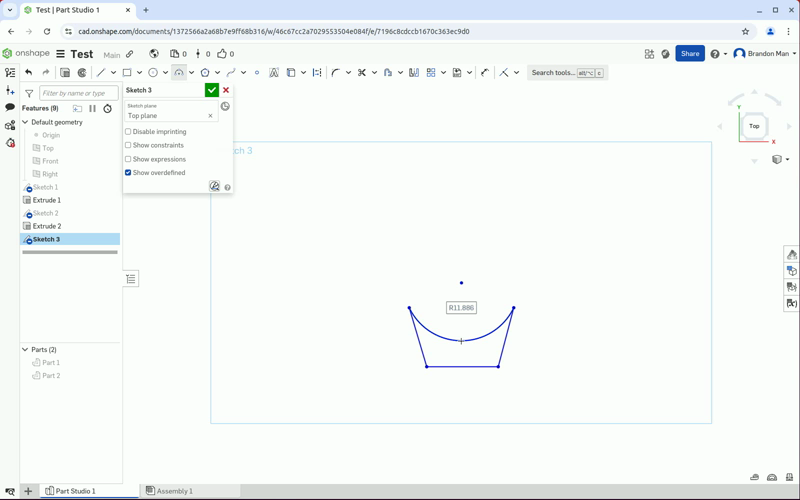
key(esc)
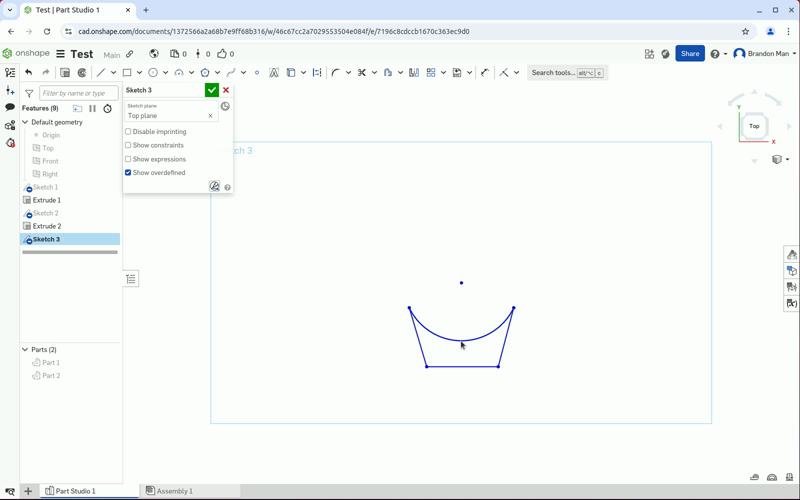
key(c)
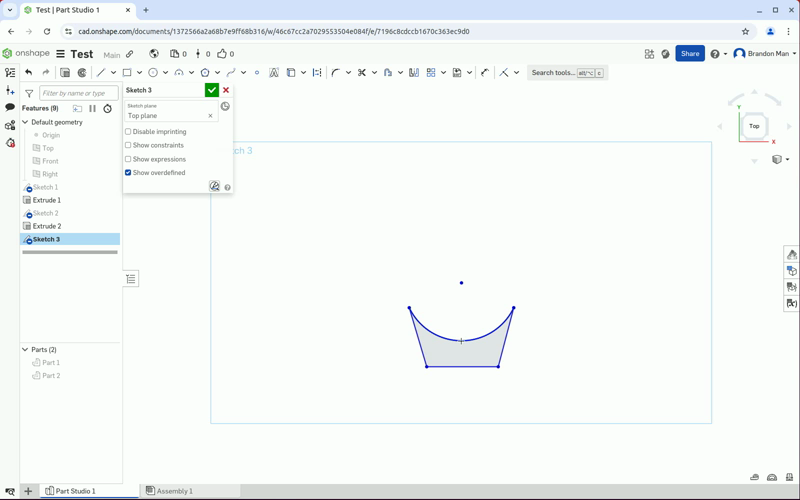
key_down(shift)
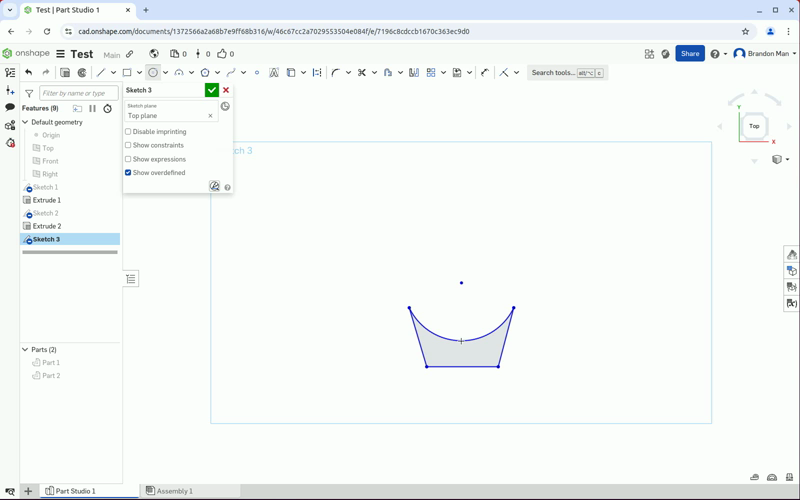
mouse_move(461, 353)
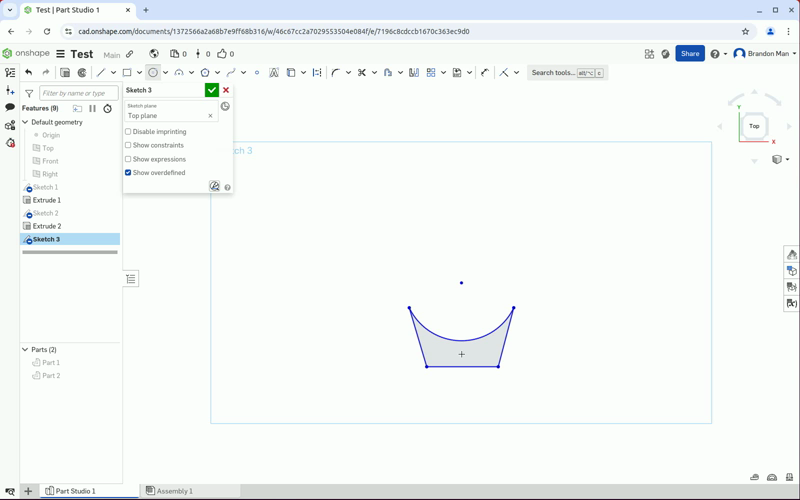
click(461, 353)
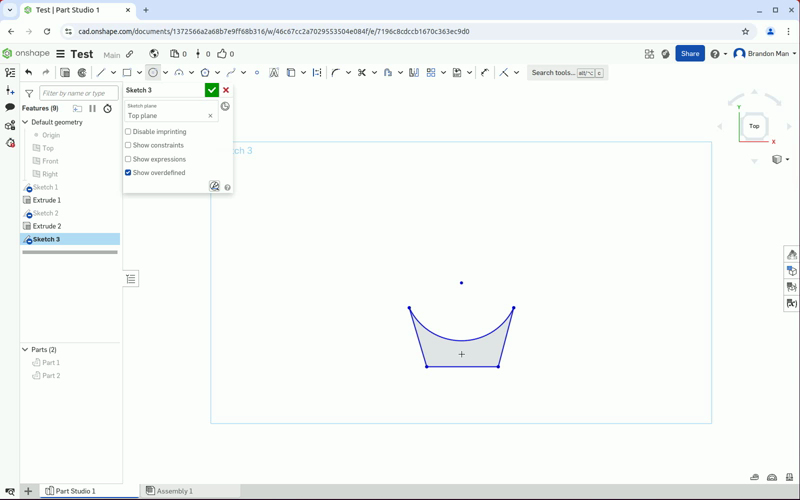
key_up(shift)
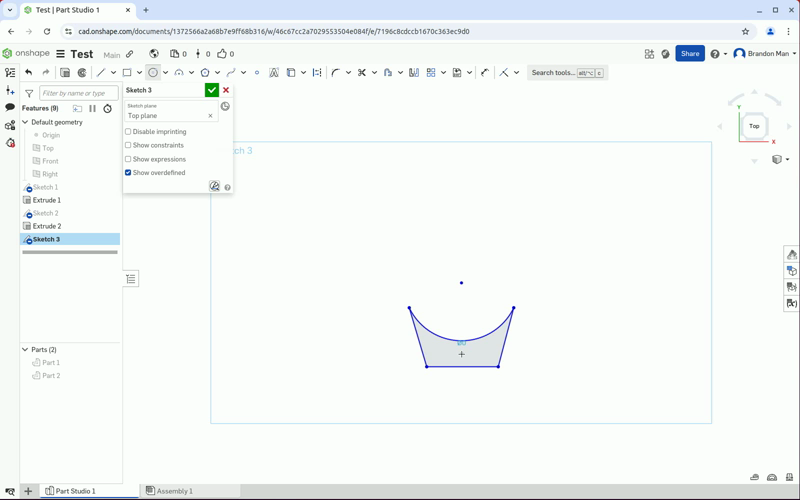
mouse_move(466, 353)
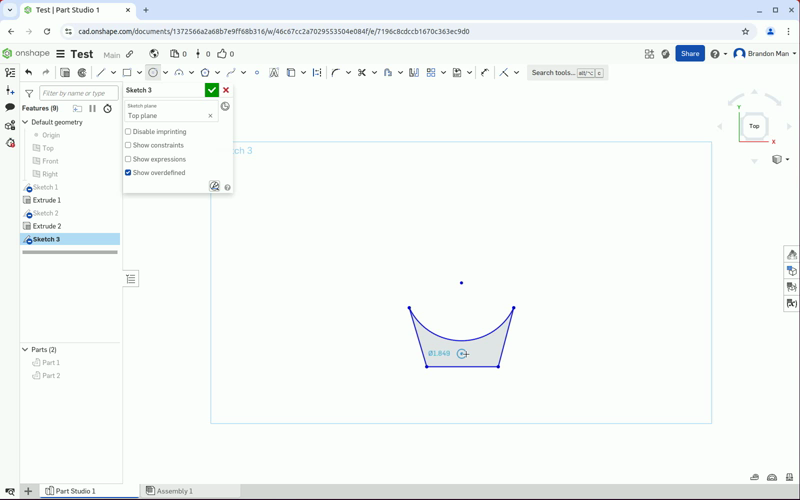
click(466, 353)
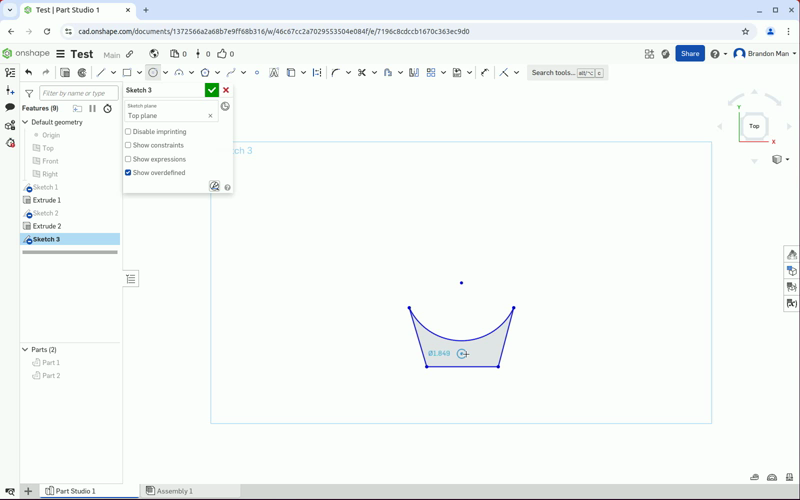
key(esc)
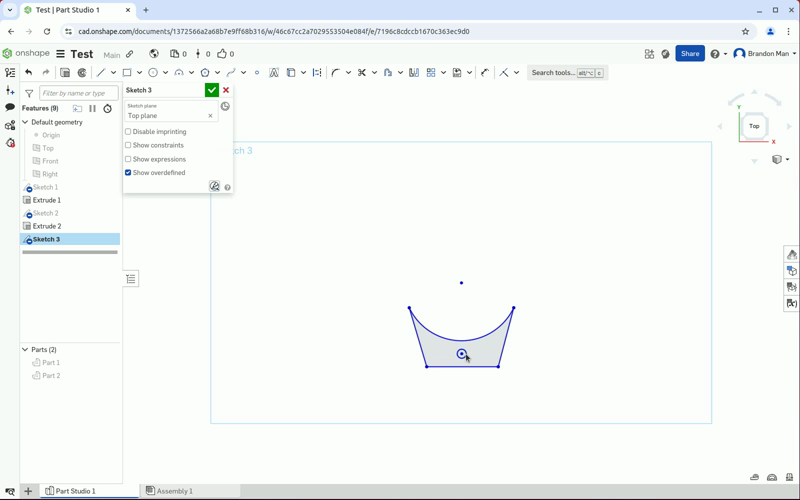
mouse_move(425, 333)
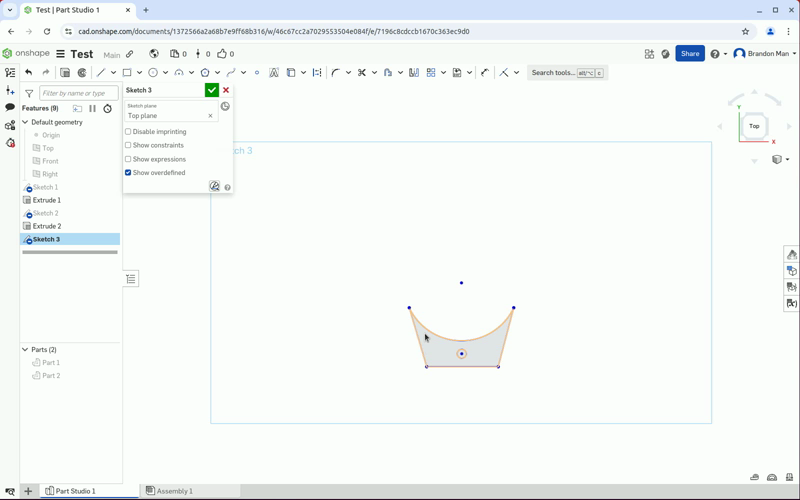
click(425, 333)
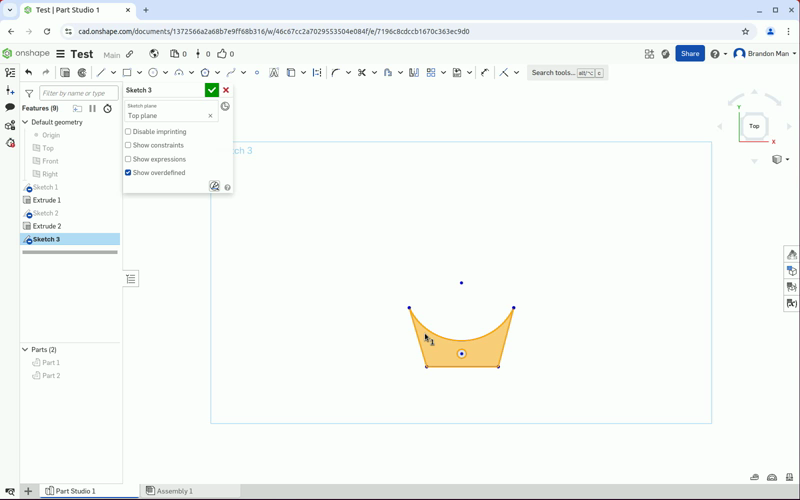
mouse_move(73, 352)
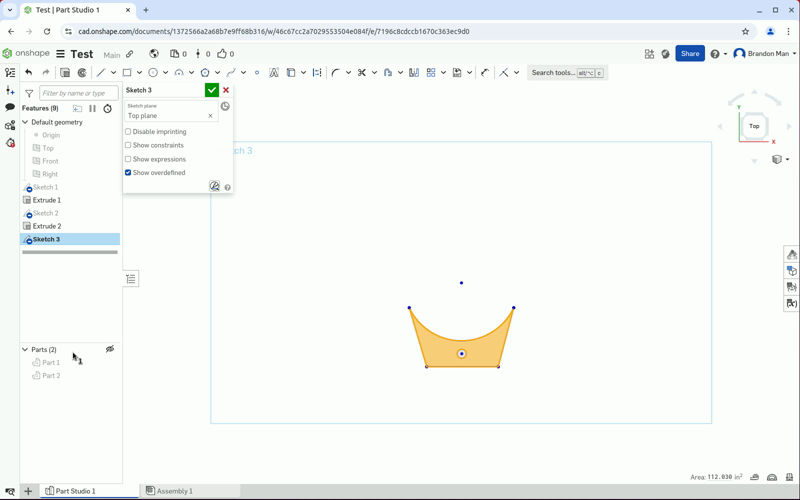
key(shift+y)
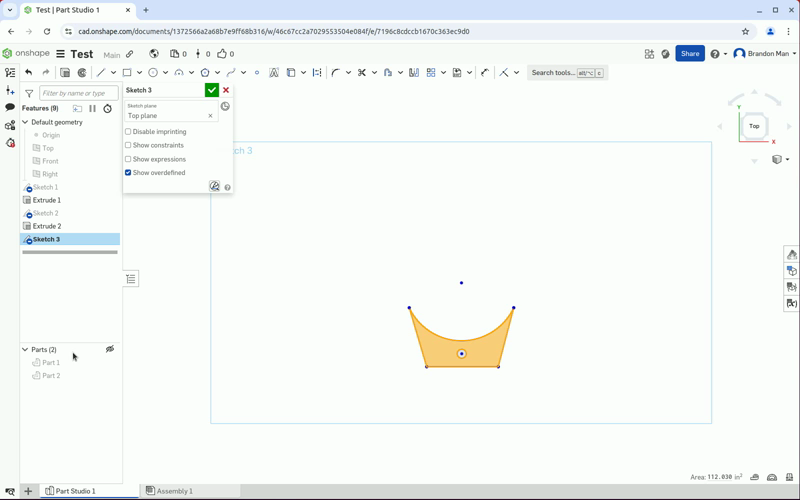
key(shift+e)
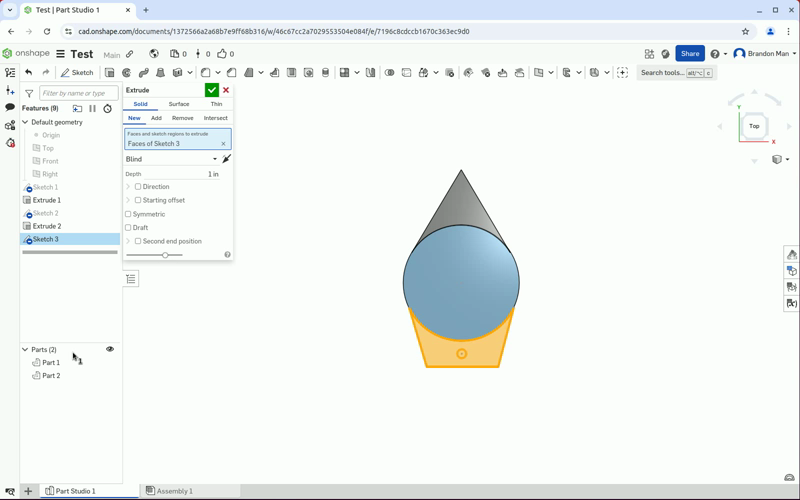
mouse_move(143, 106)
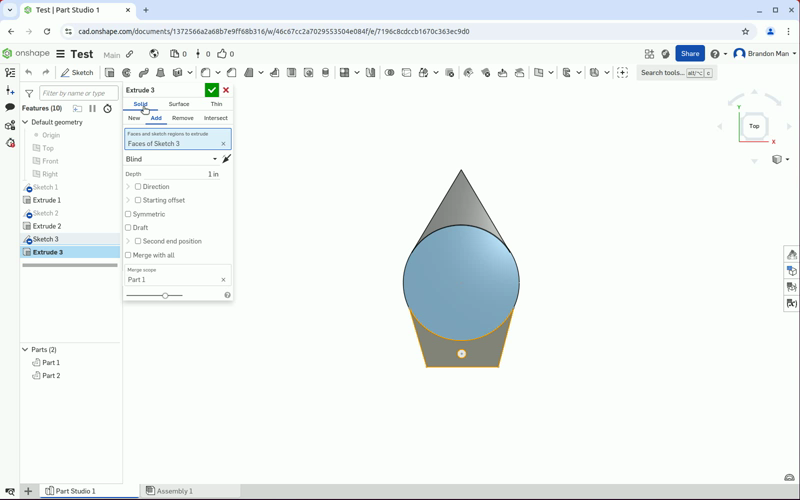
click(143, 106)
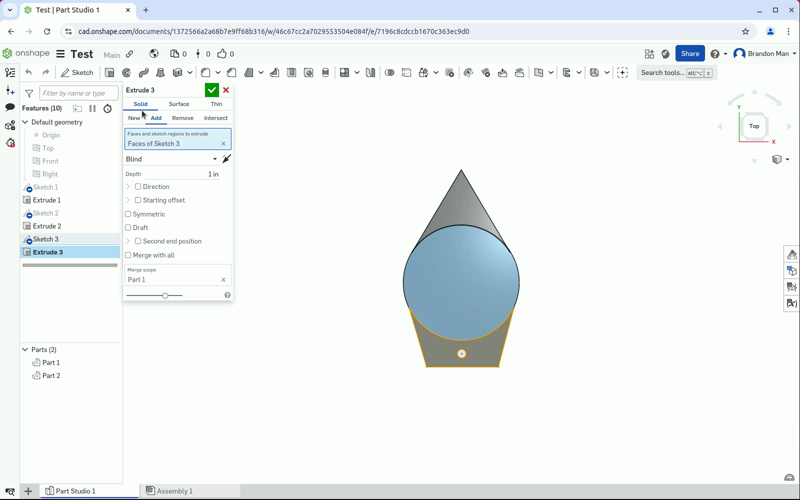
mouse_move(137, 120)
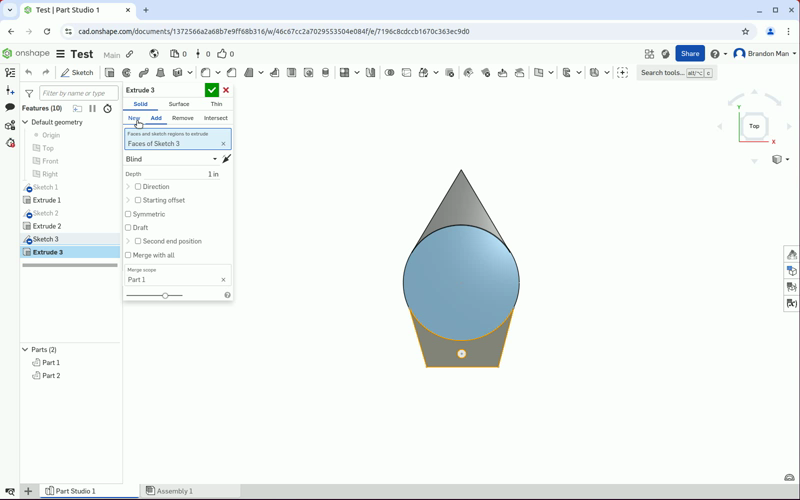
click(137, 120)
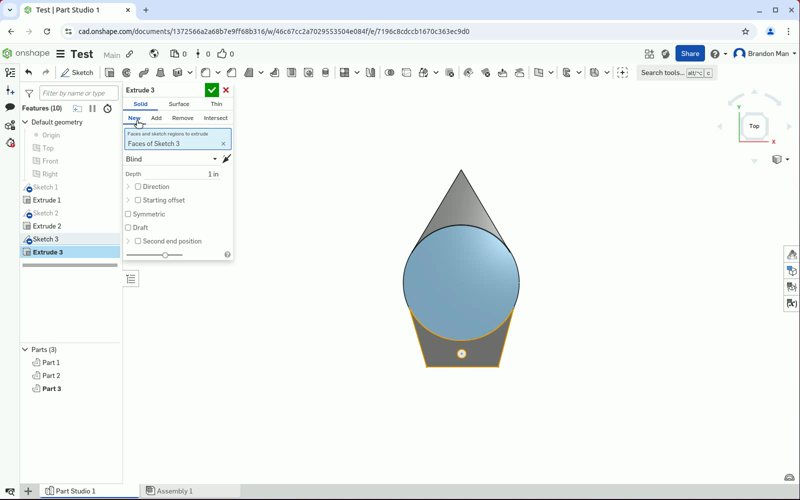
key(tab, 4)
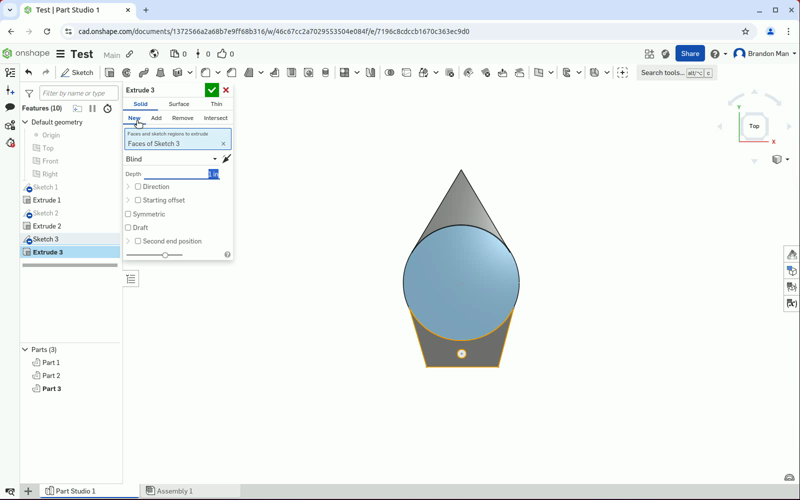
text(11.073)
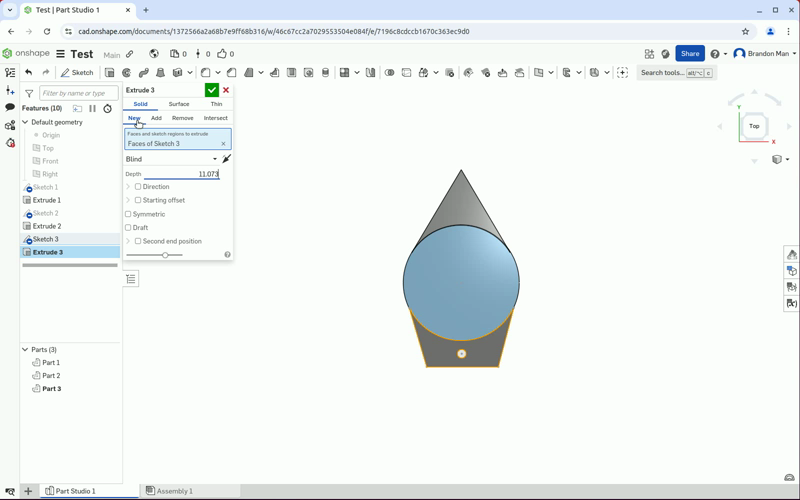
key(enter)
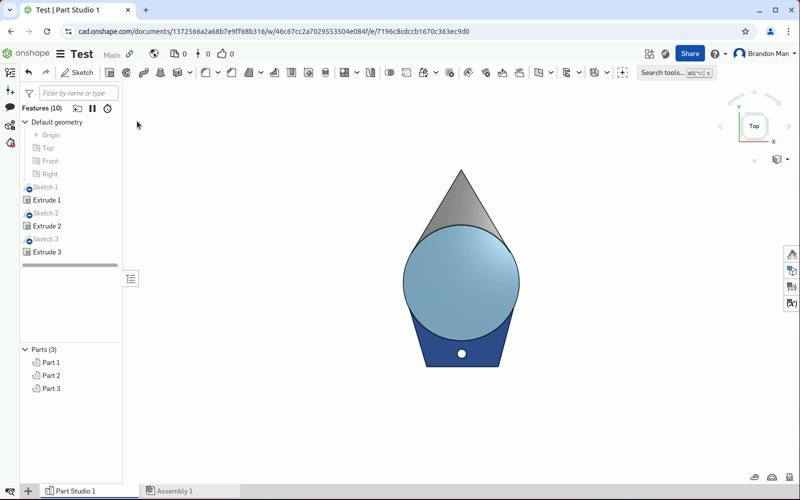
key(shift+h)
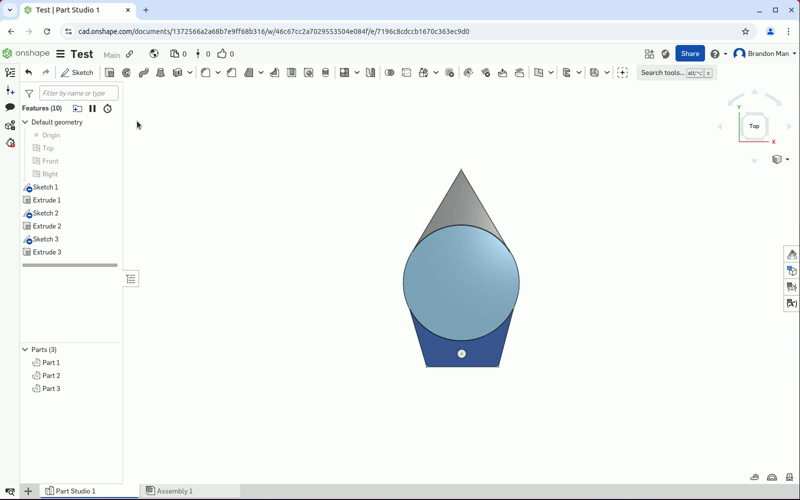
key(shift+h)
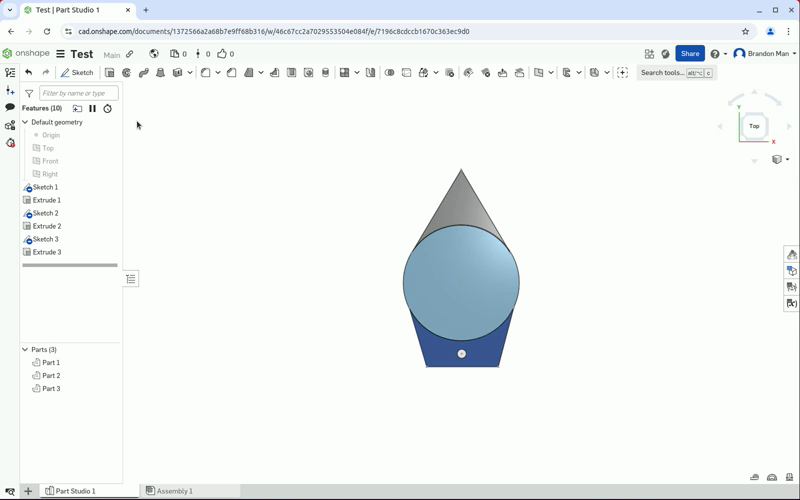
key(shift+7)
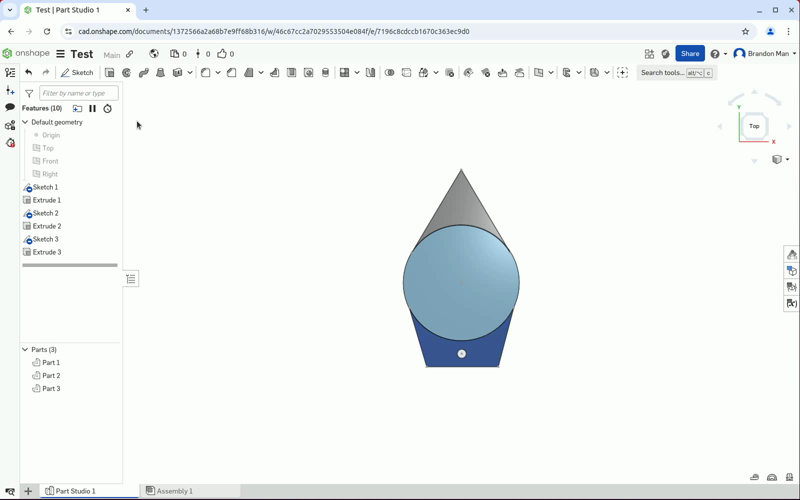
key(up, 3)
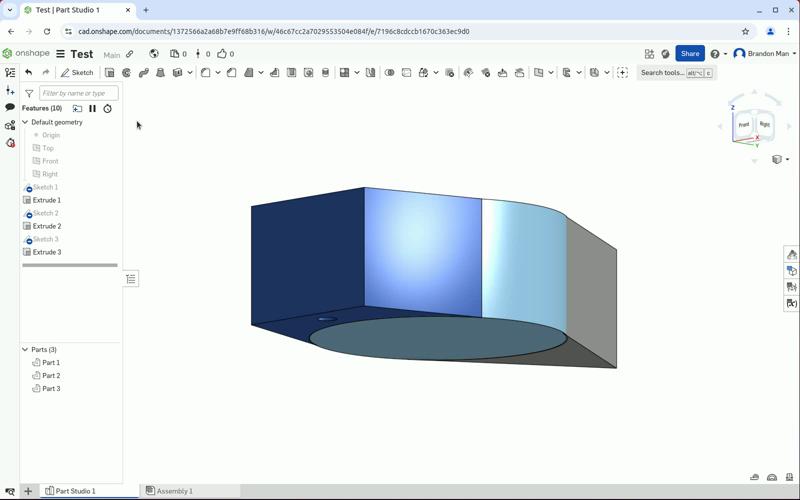
key(left, 3)
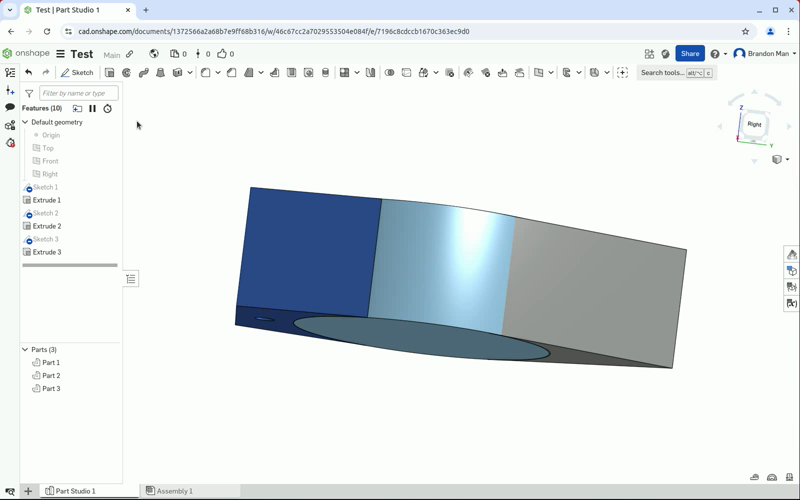
key(right, 3)
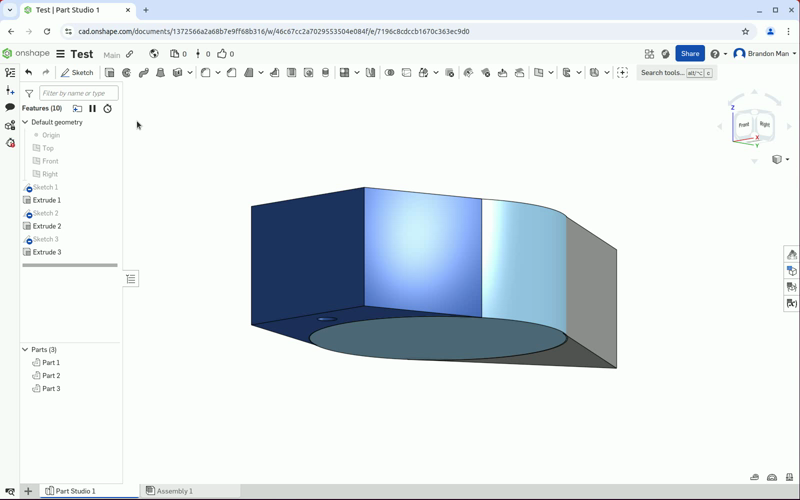
key(down, 3)
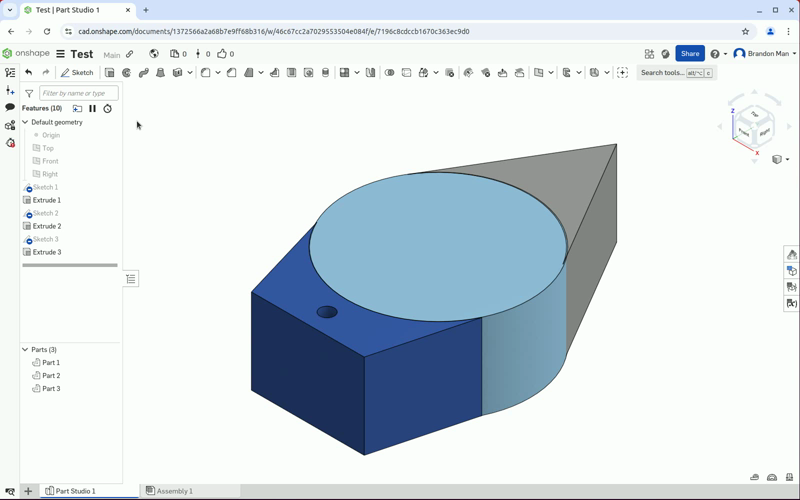
mouse_move(73, 189)
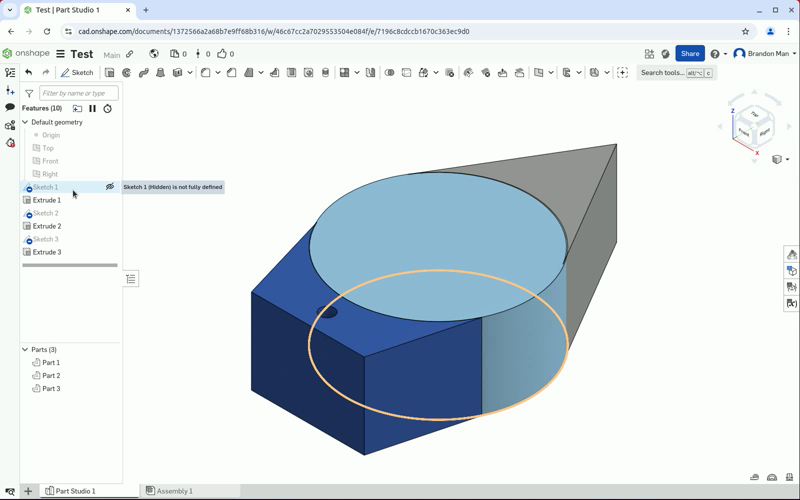
click(73, 189)